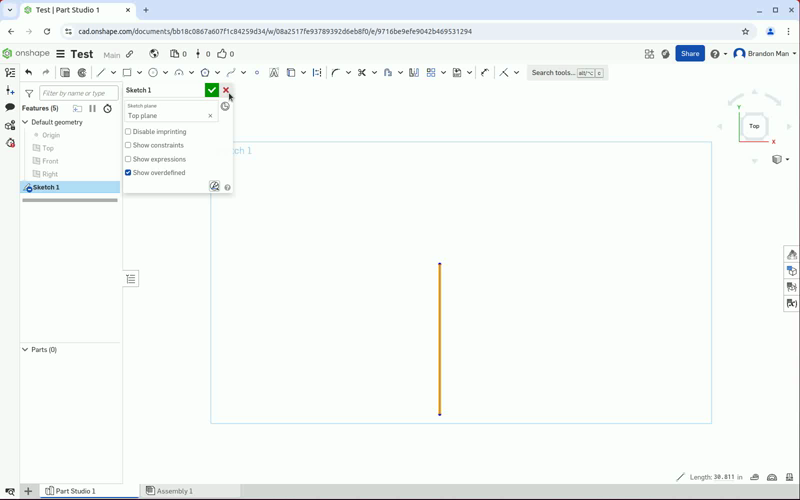
key(shift+h)
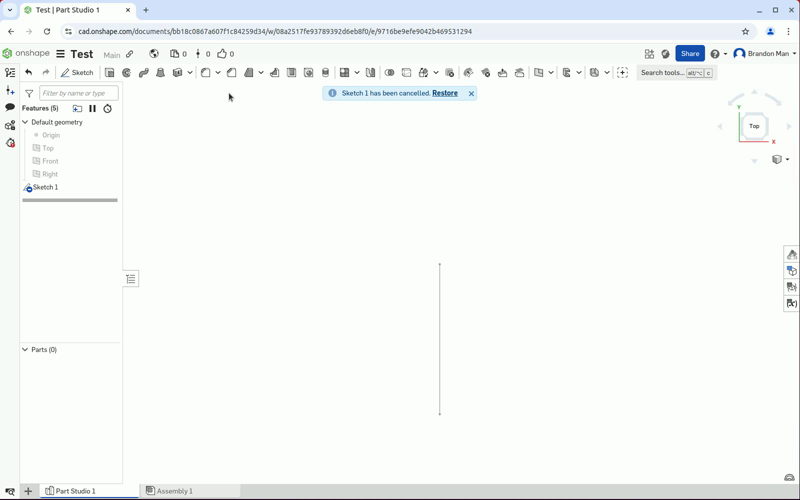
mouse_move(73, 352)
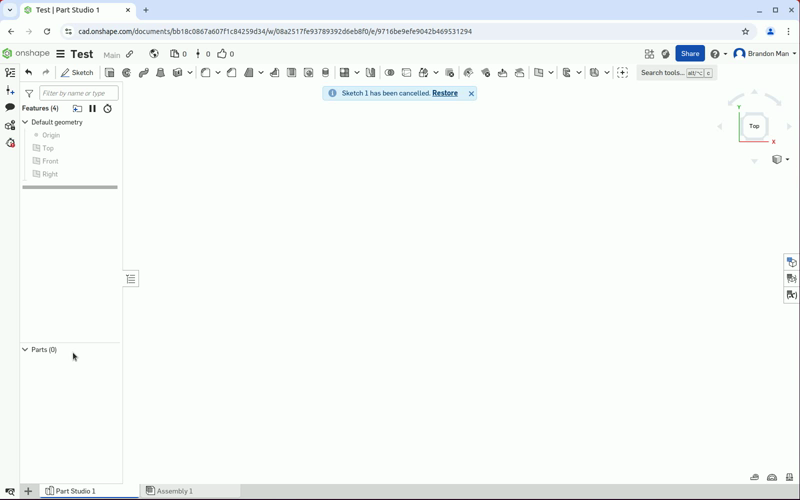
key(y)
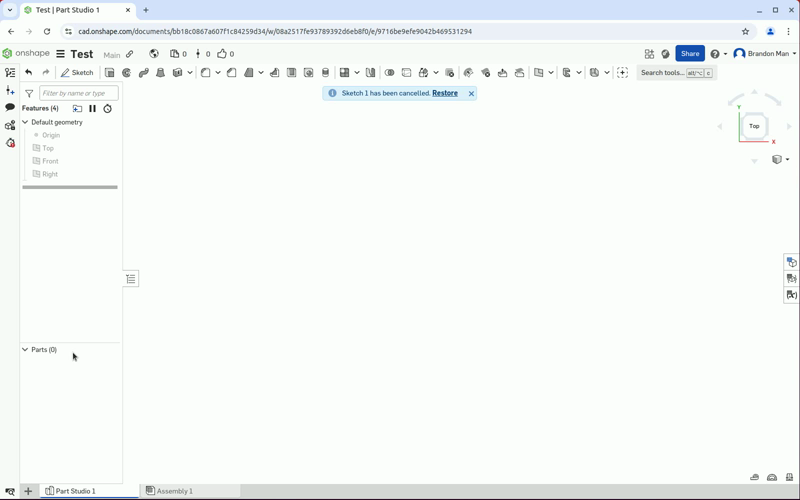
key(shift+p)
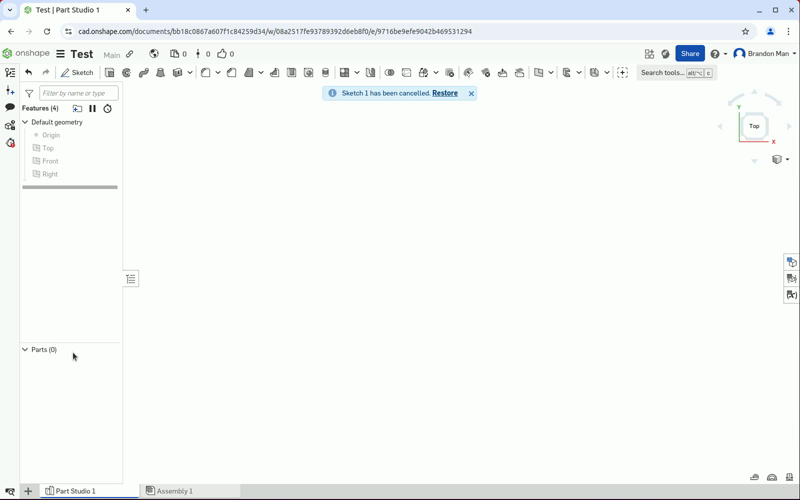
key(space)
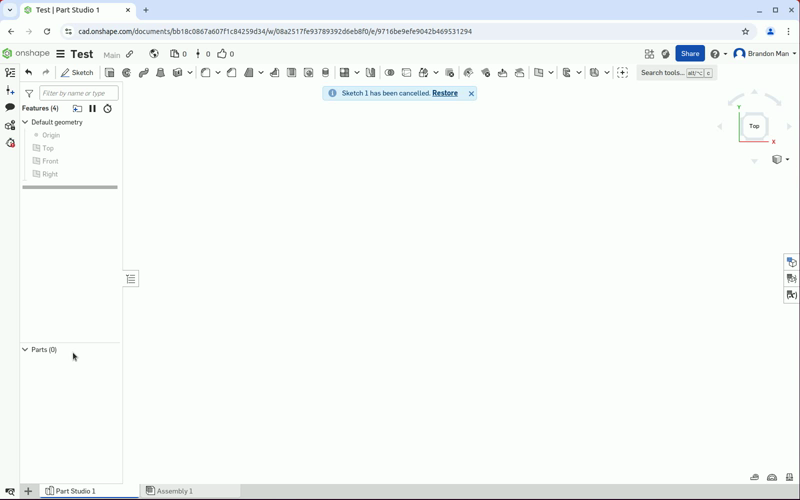
key_down(shift)
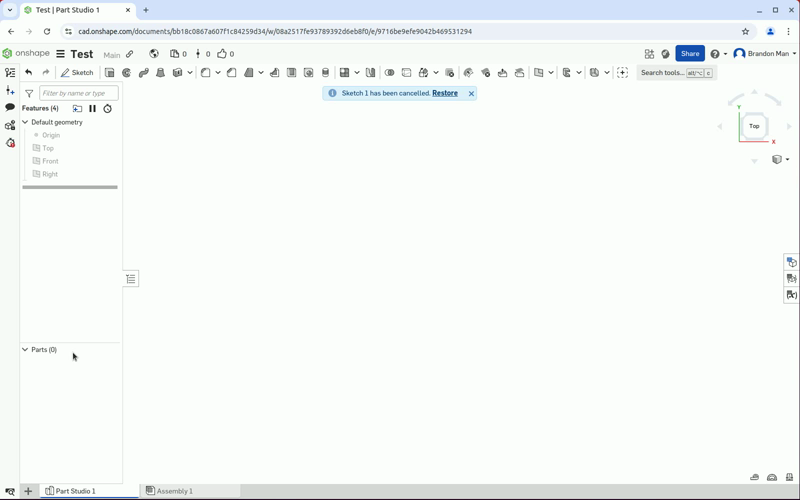
key(up)
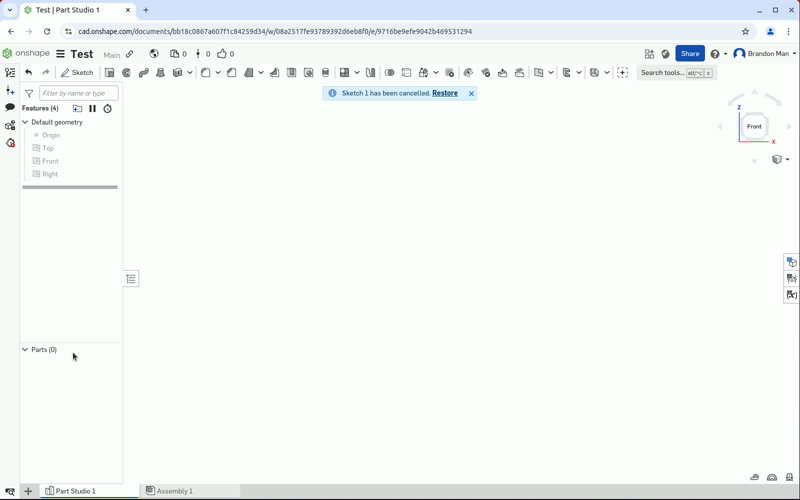
key_up(shift)
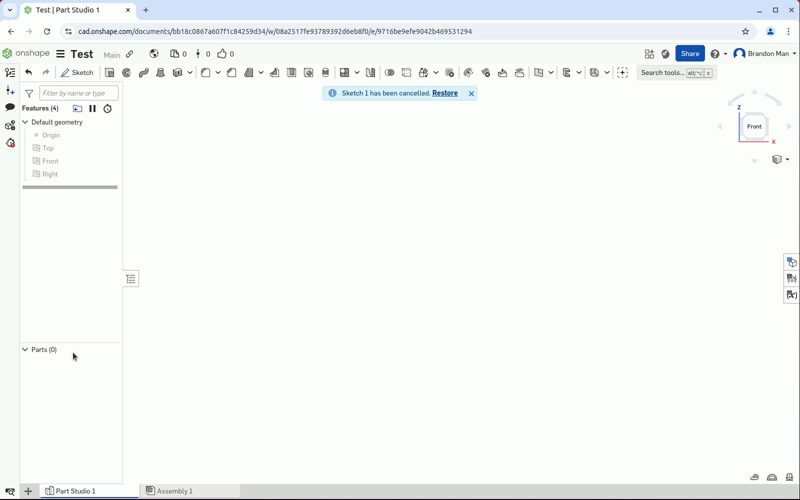
mouse_move(73, 352)
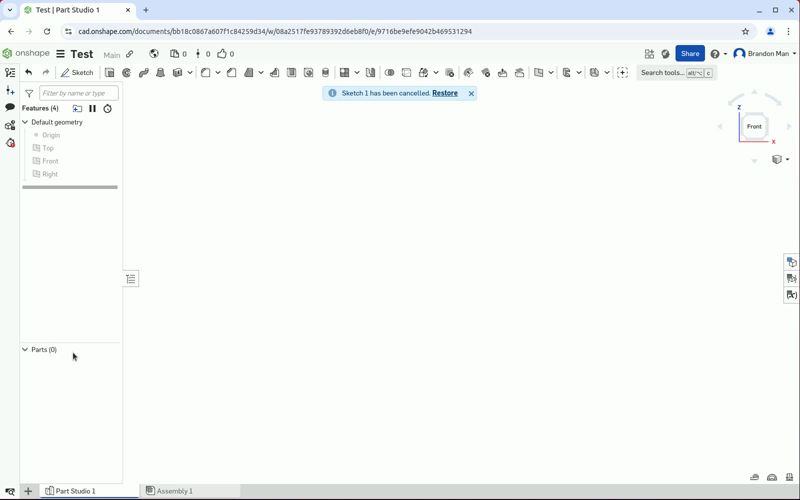
key(shift+y)
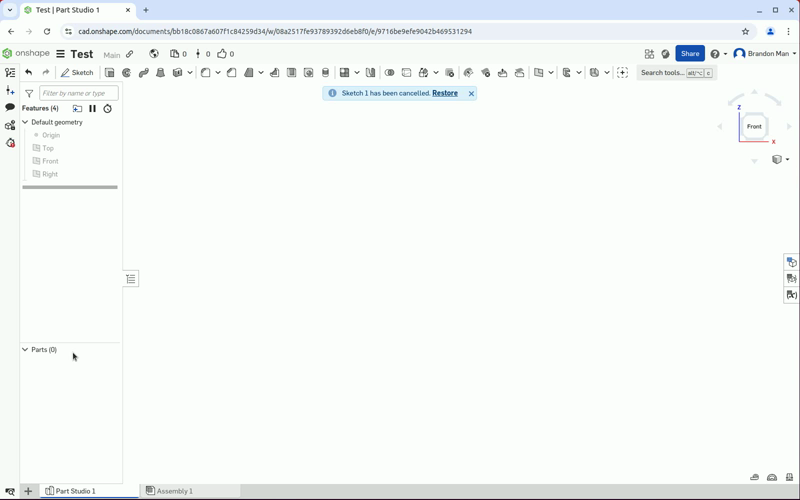
key(shift+s)
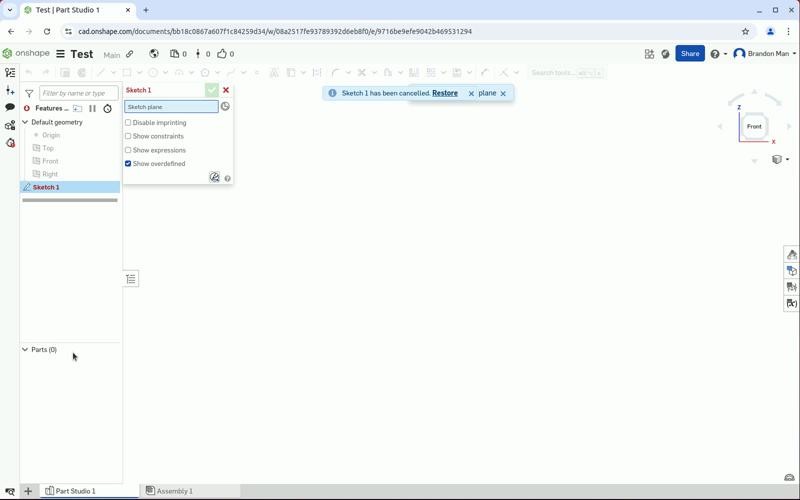
mouse_move(73, 163)
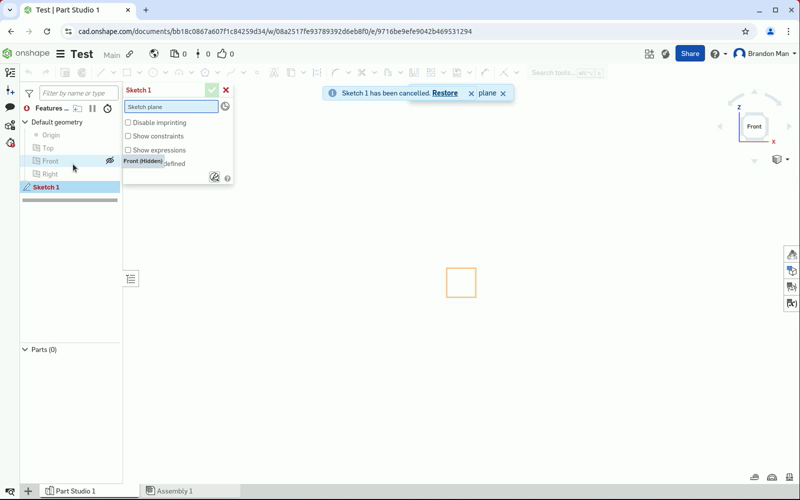
click(73, 163)
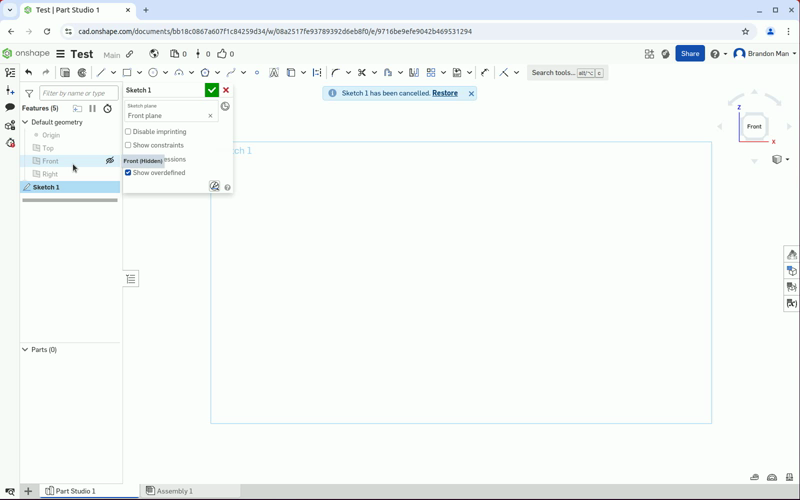
mouse_move(73, 352)
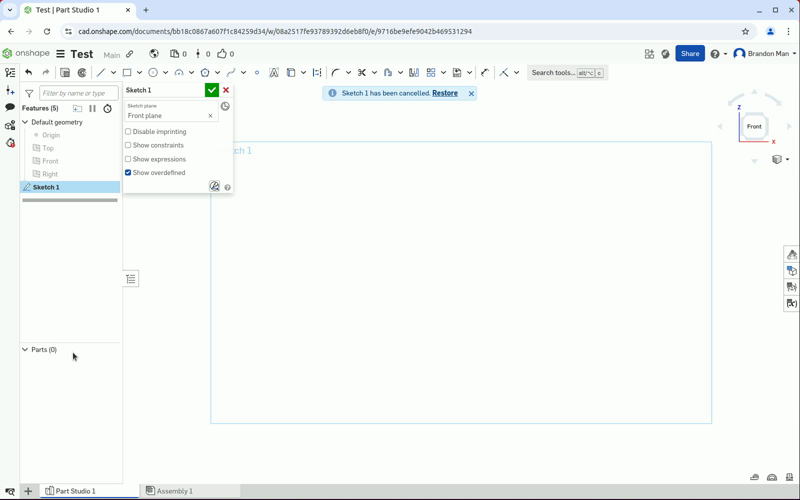
key(y)
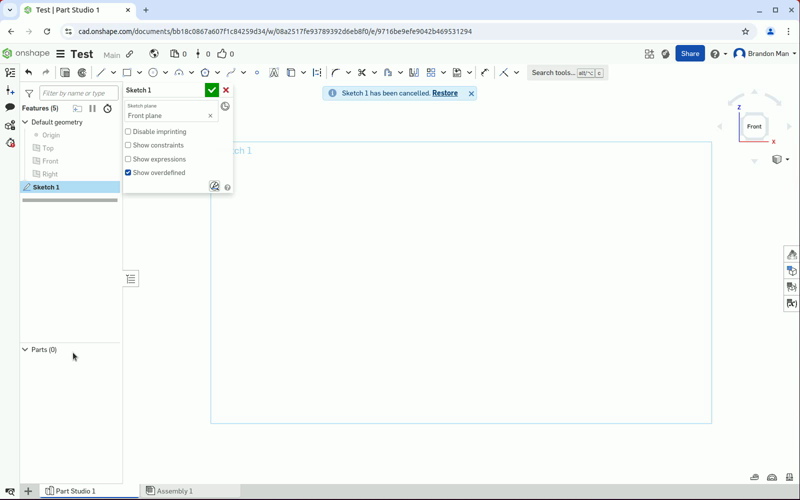
key(l)
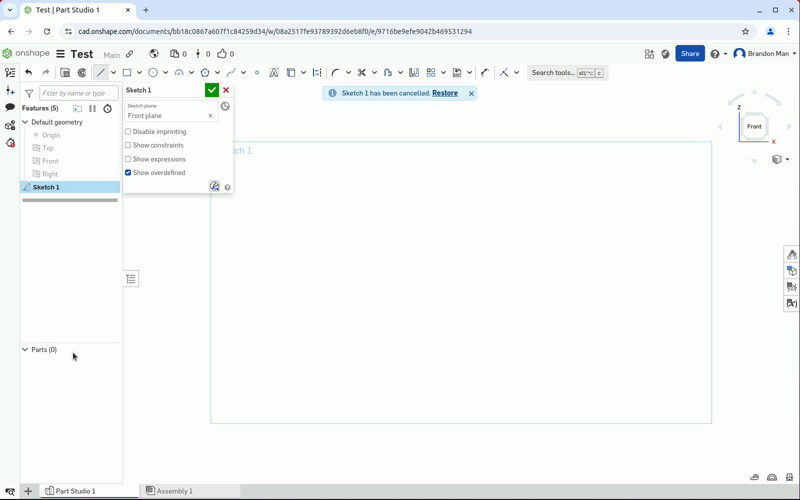
key_down(shift)
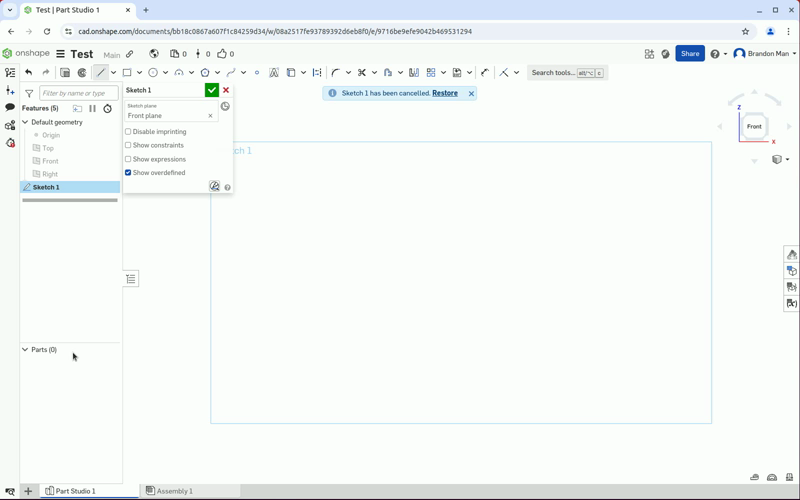
mouse_move(359, 240)
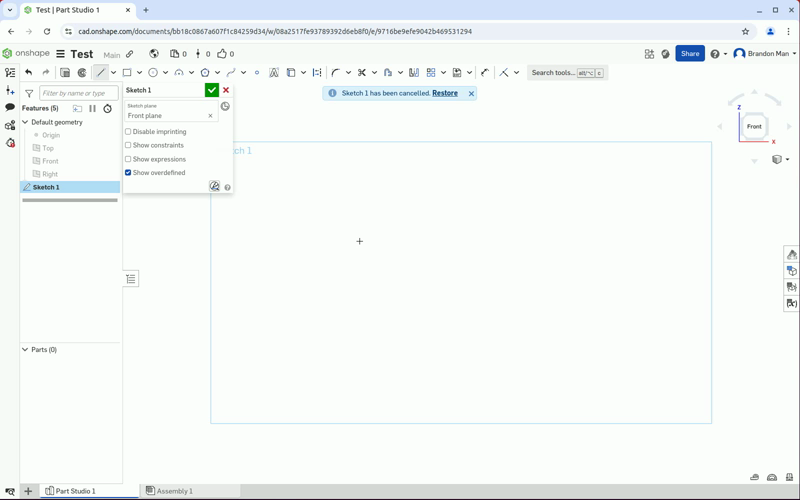
click(359, 240)
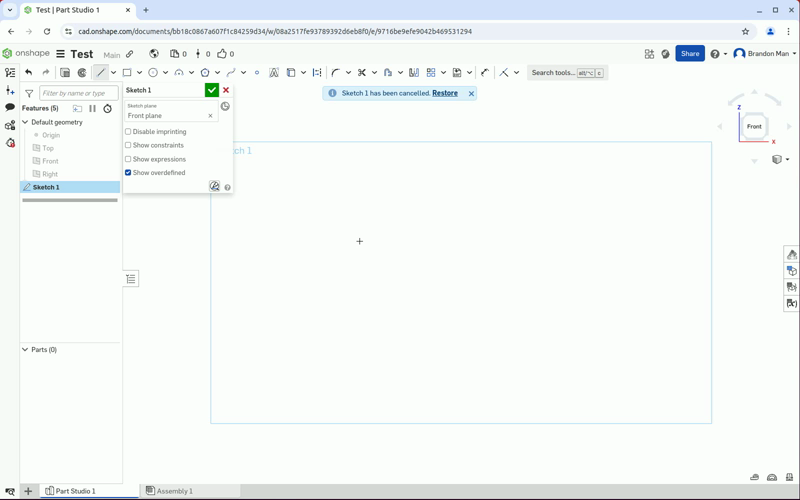
key_up(shift)
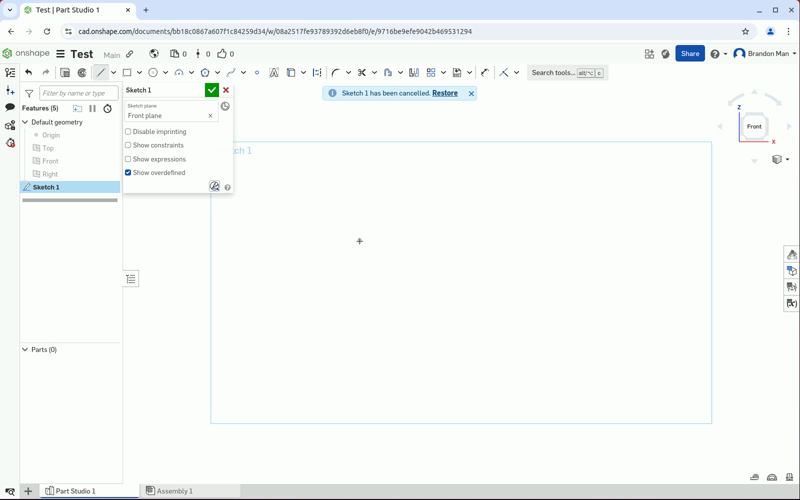
key_down(shift)
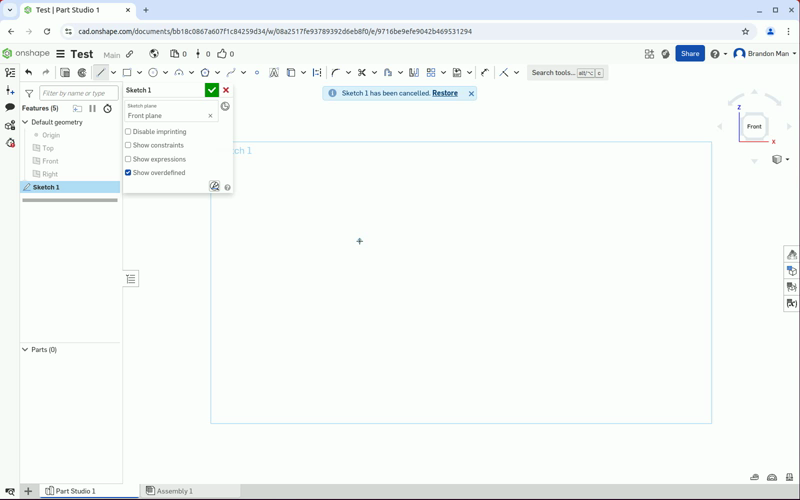
mouse_move(529, 354)
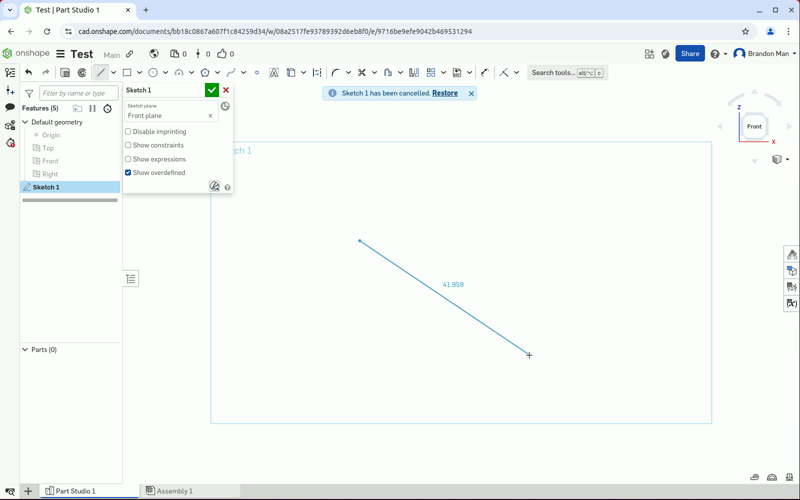
click(529, 354)
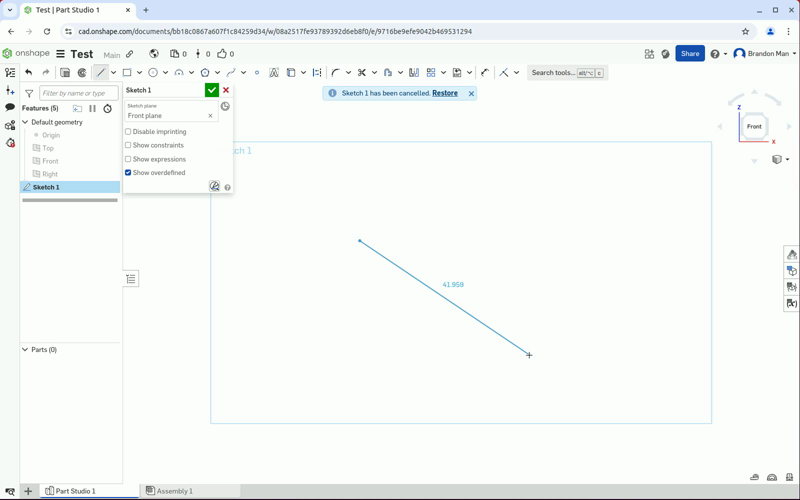
key_up(shift)
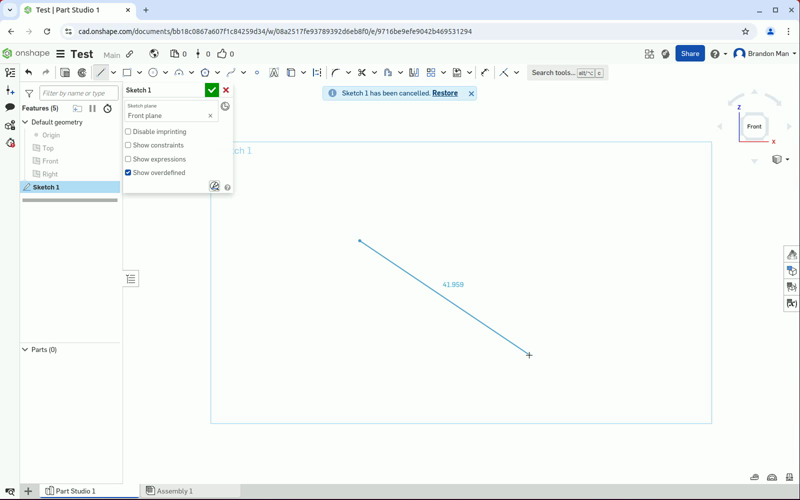
key(esc)
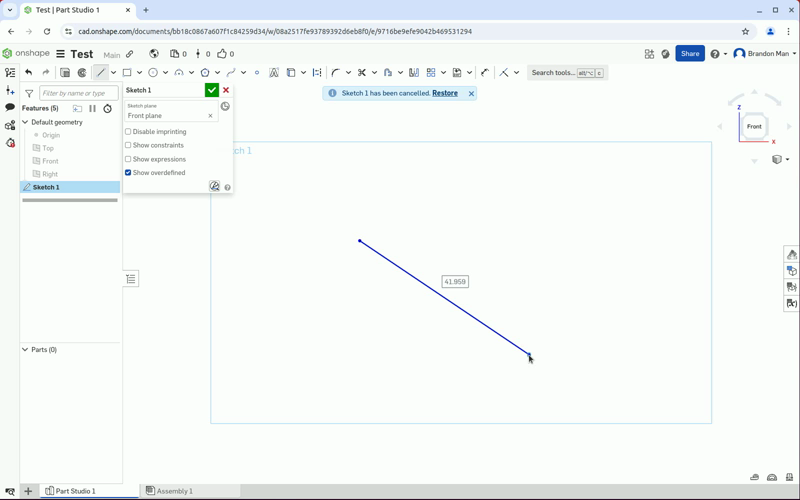
key(a)
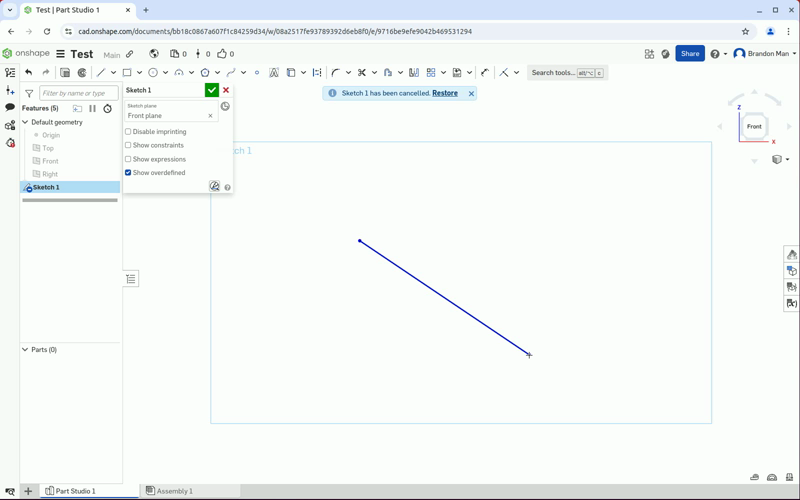
mouse_move(529, 354)
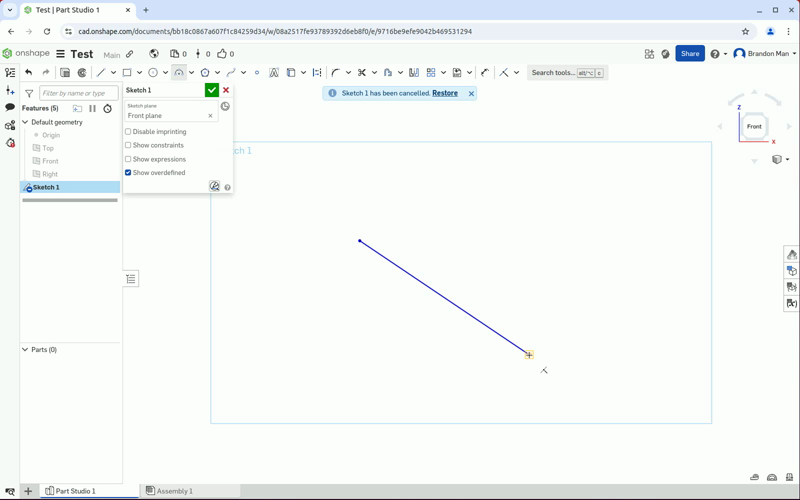
click(529, 354)
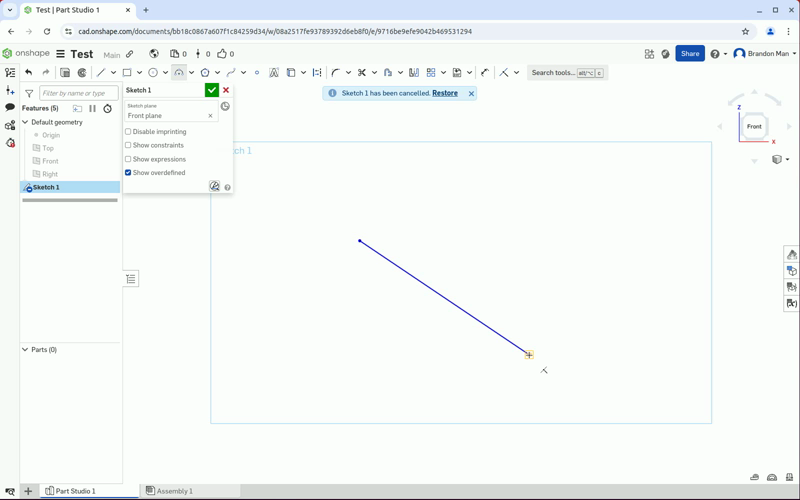
key_down(shift)
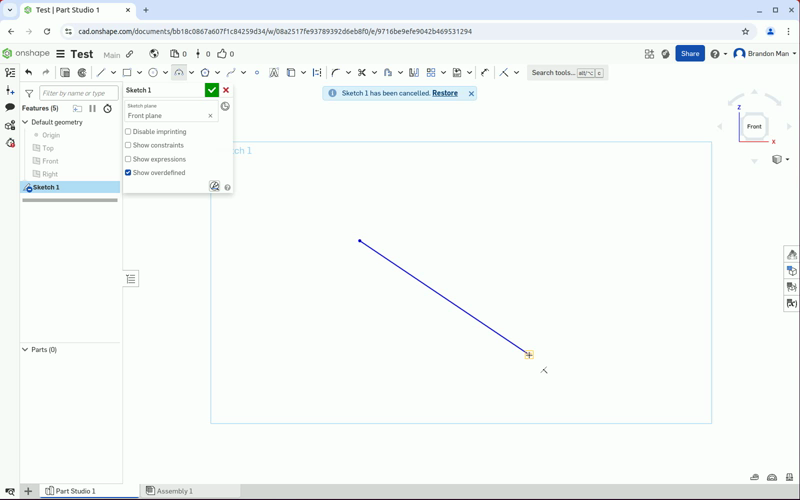
mouse_move(557, 311)
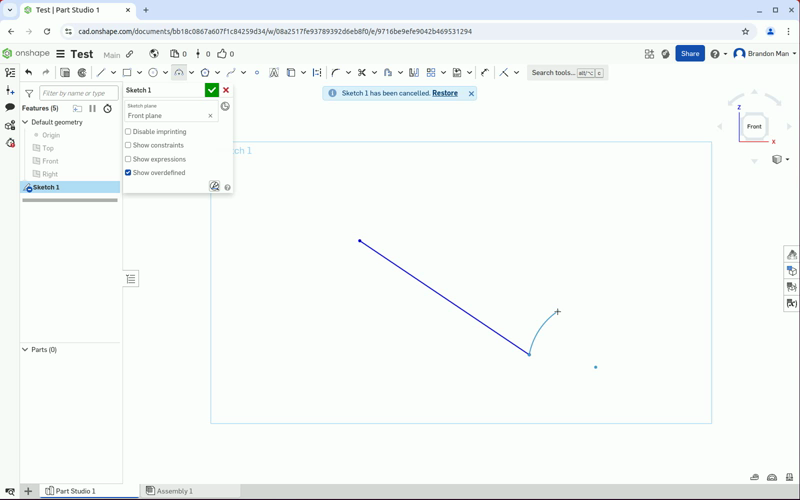
click(557, 311)
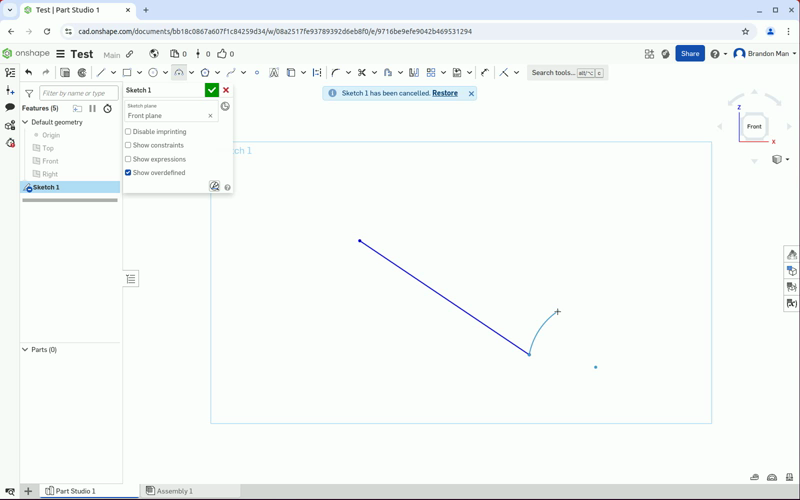
mouse_move(565, 347)
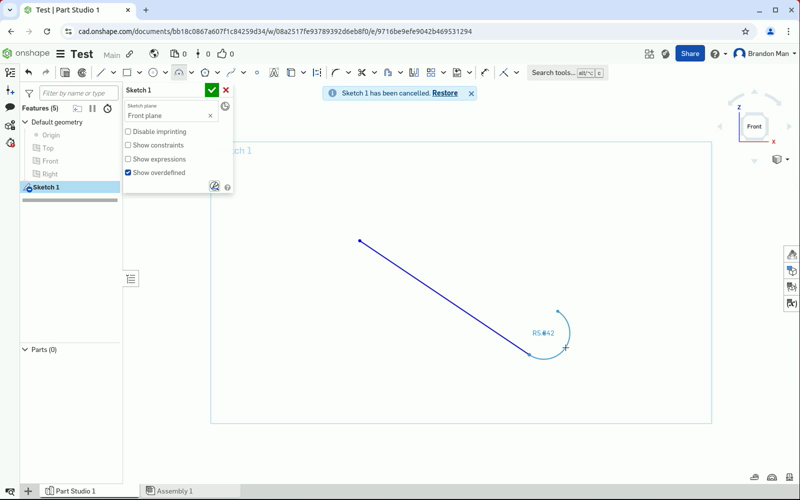
click(565, 347)
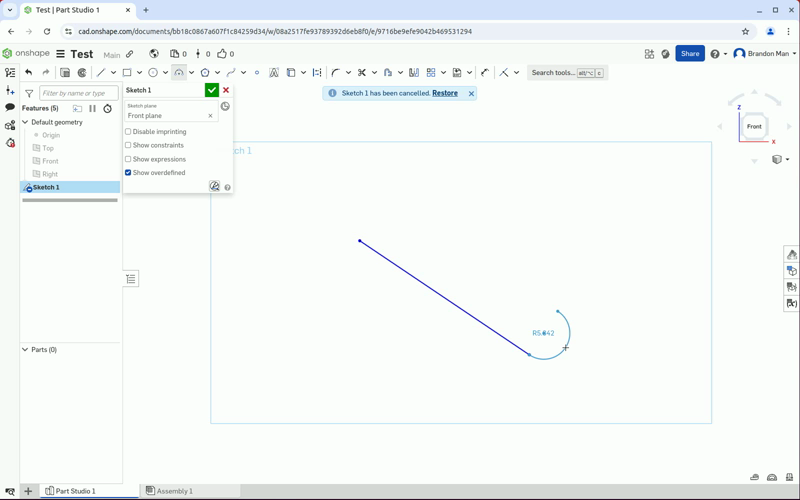
key_up(shift)
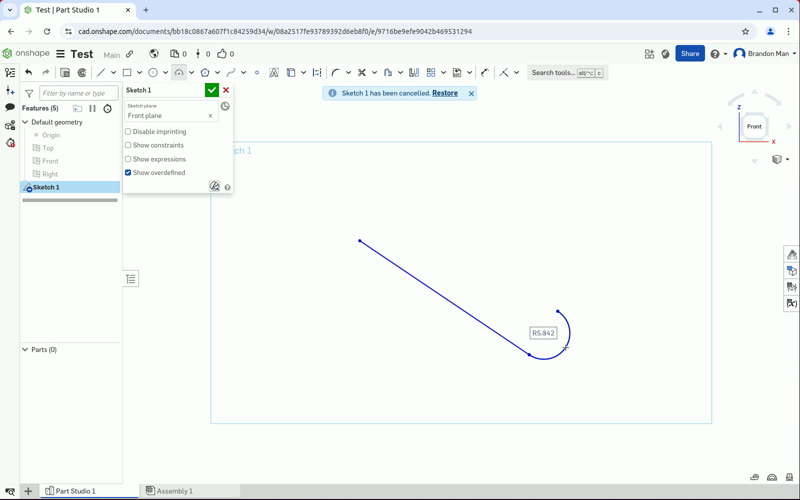
key(esc)
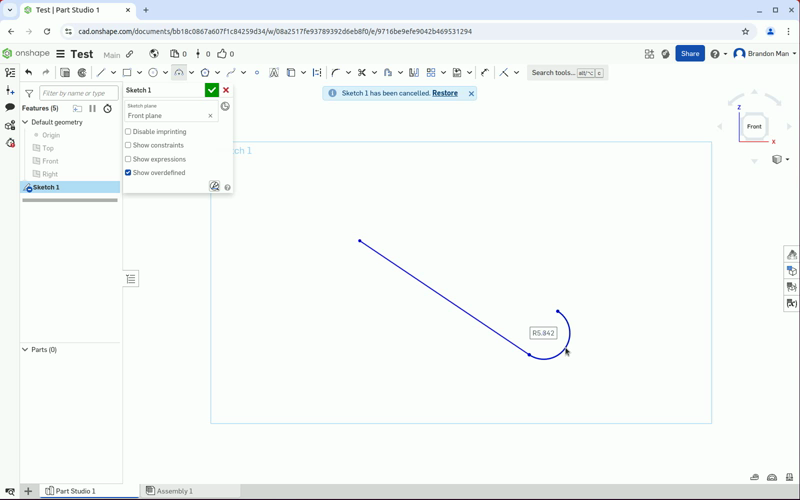
key(l)
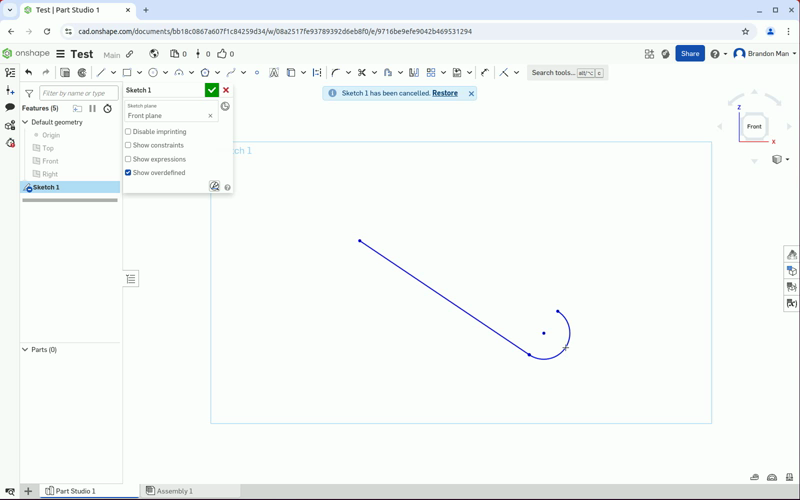
mouse_move(557, 311)
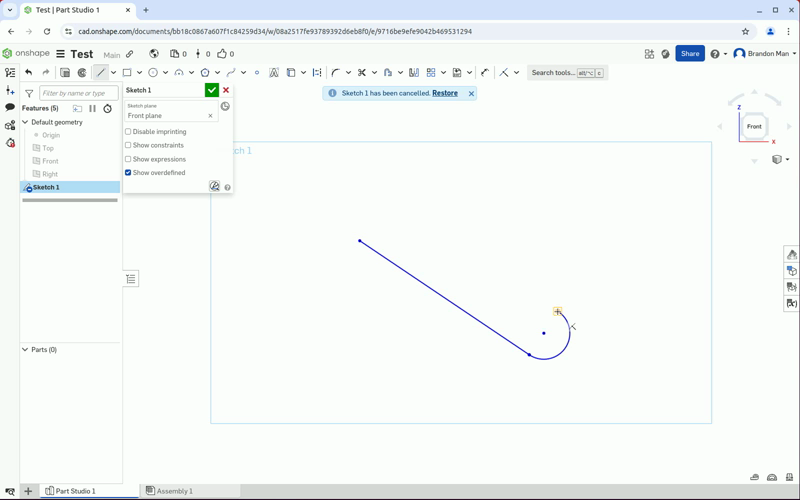
click(557, 311)
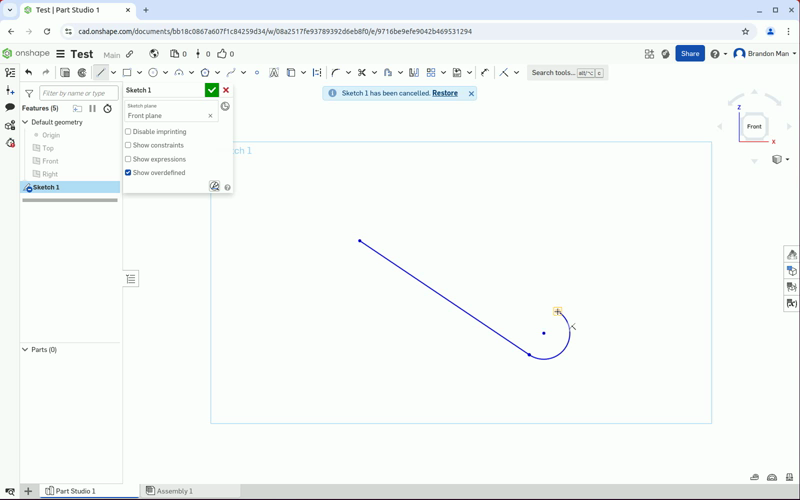
key_down(shift)
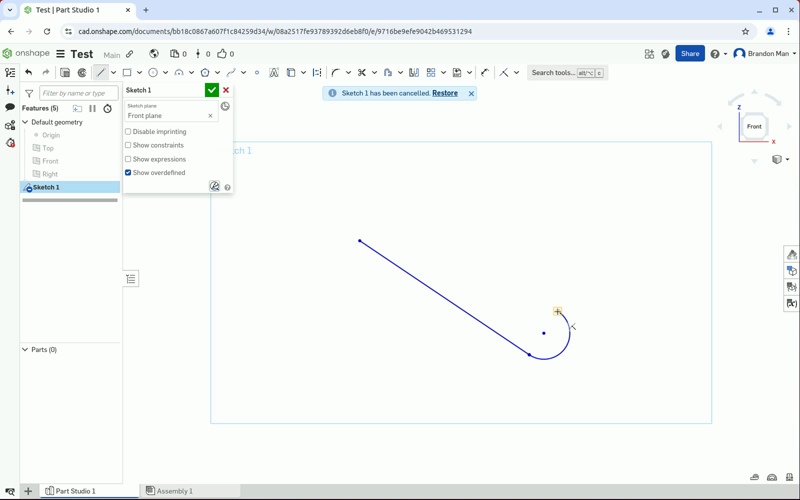
mouse_move(388, 198)
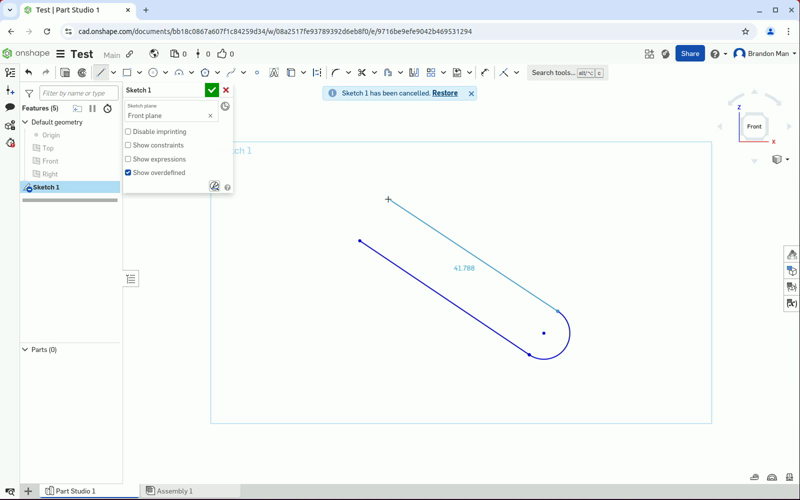
click(388, 198)
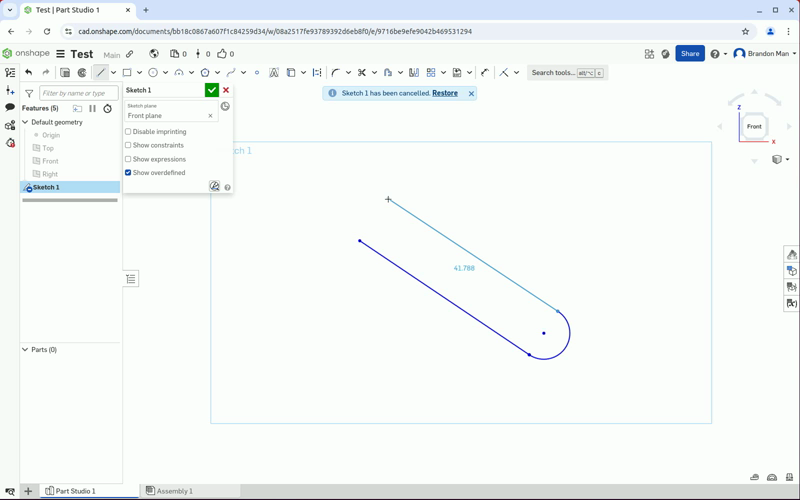
key_up(shift)
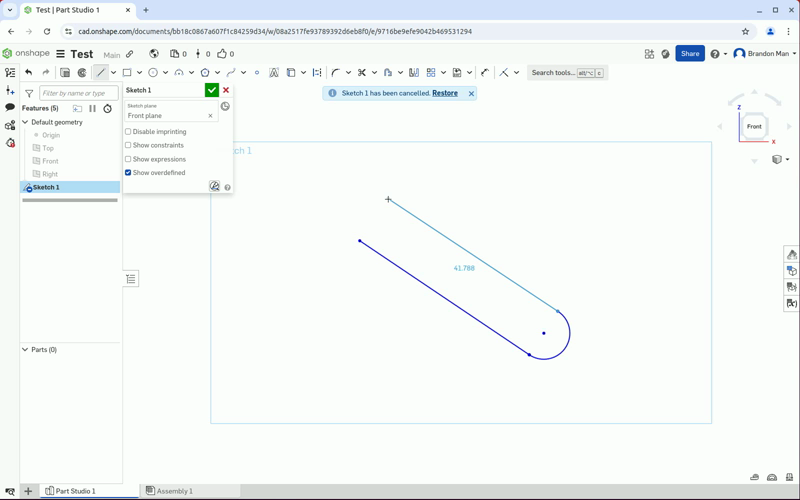
key(esc)
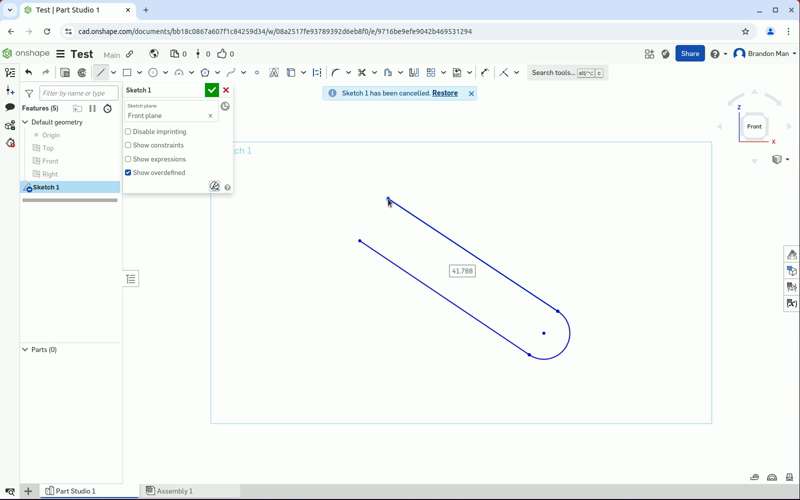
key(a)
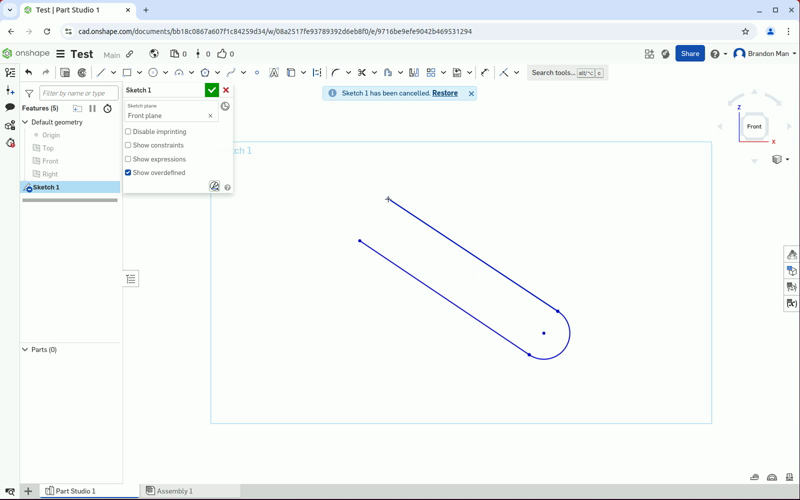
mouse_move(388, 198)
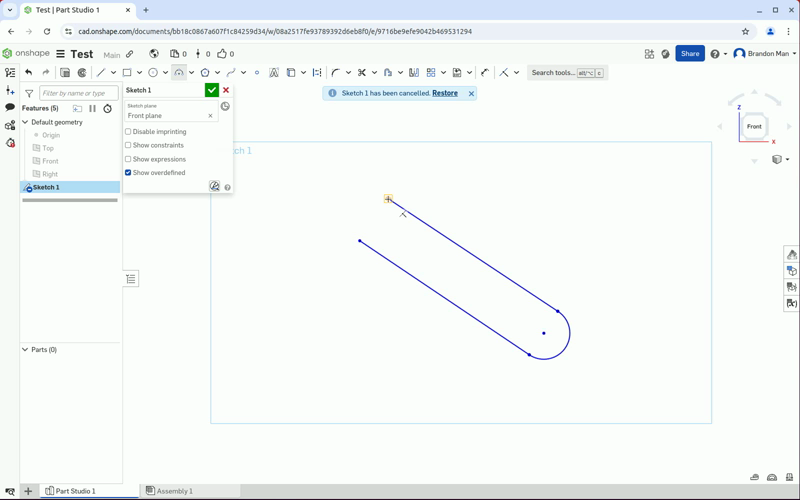
click(388, 198)
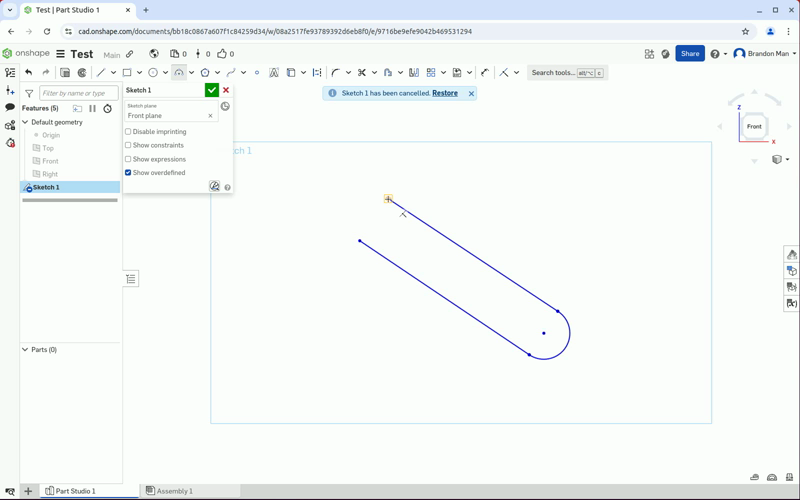
mouse_move(359, 240)
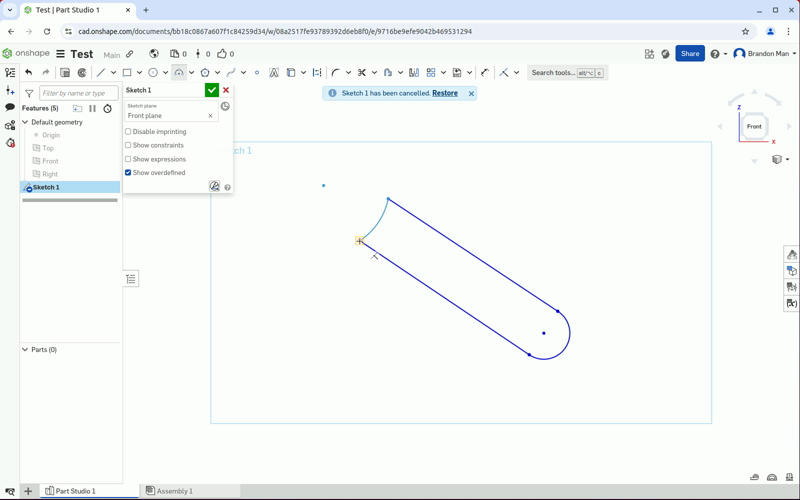
click(359, 240)
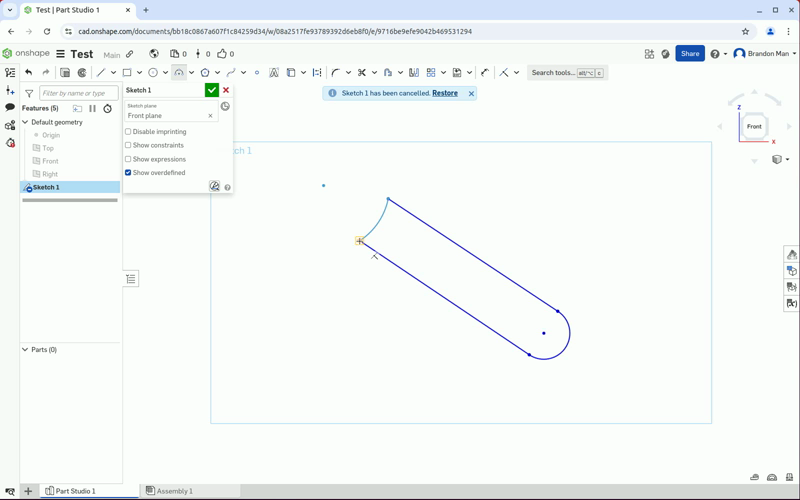
key_down(shift)
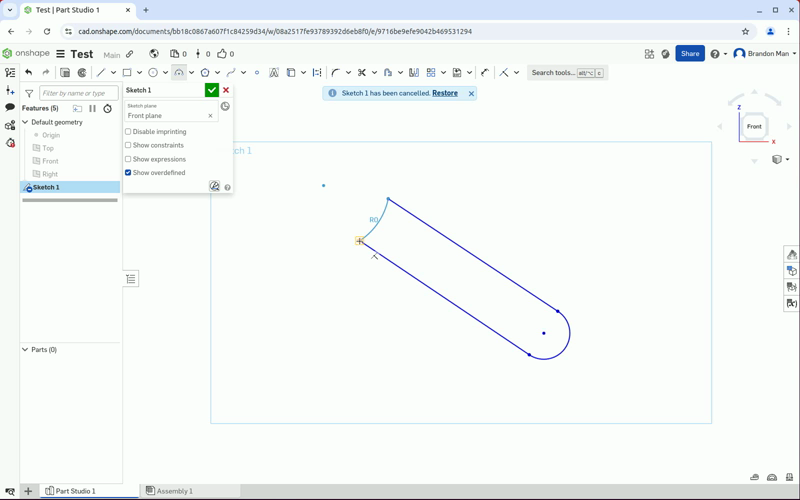
mouse_move(353, 205)
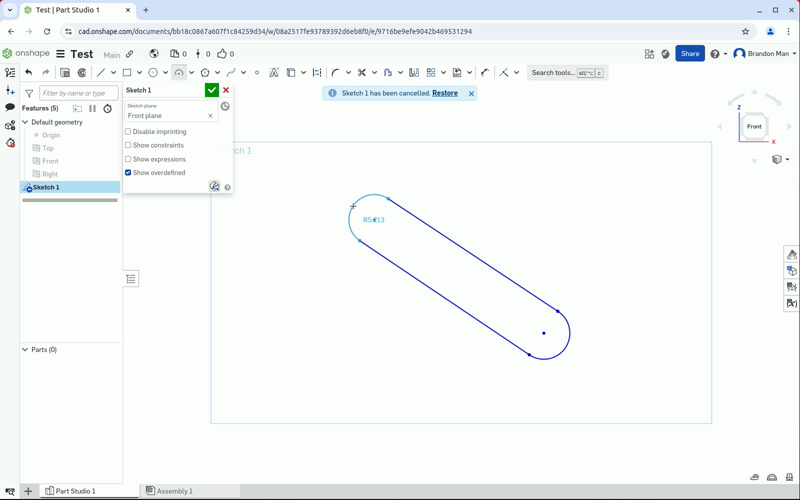
click(353, 205)
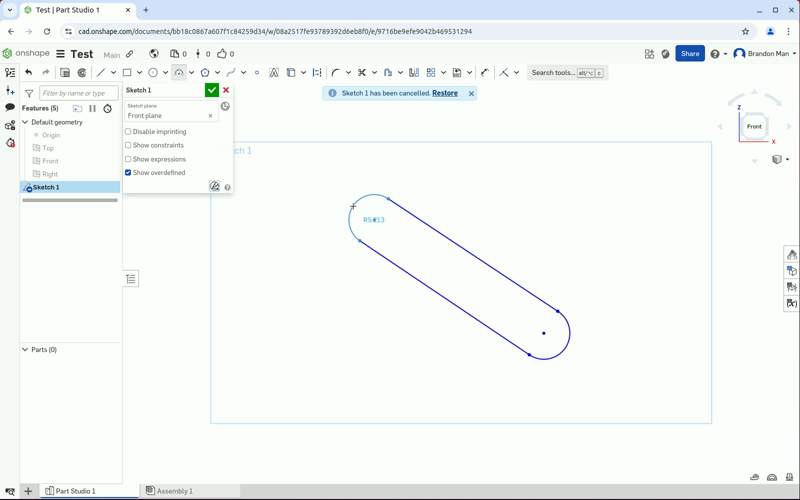
key_up(shift)
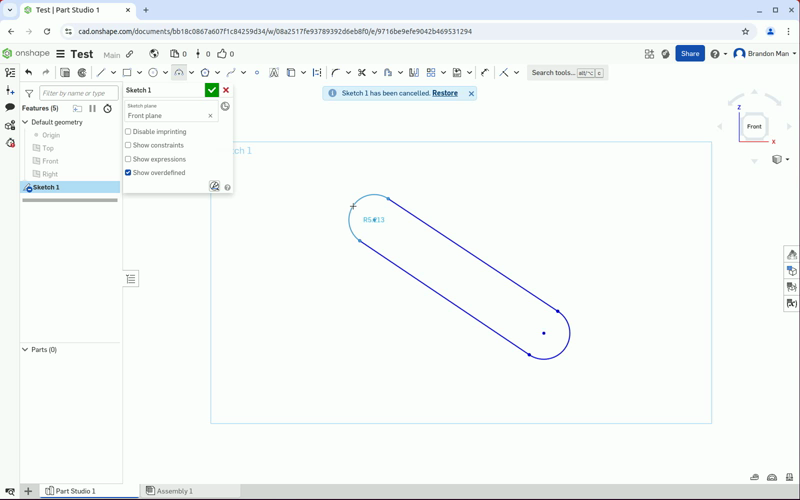
key(esc)
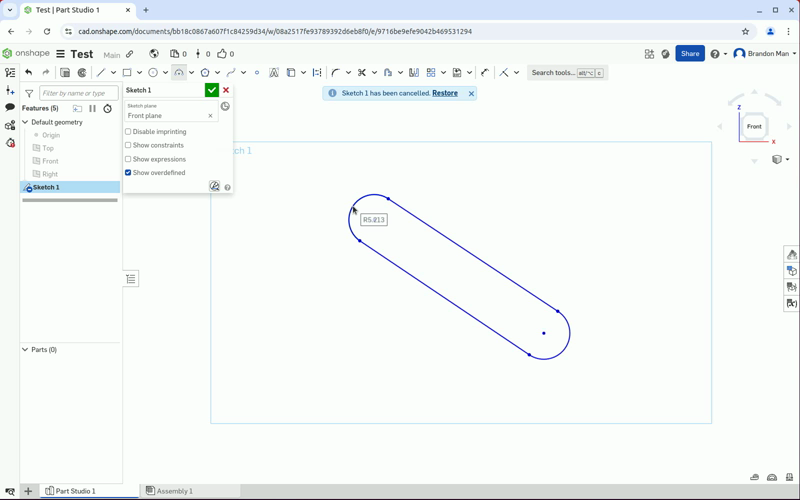
key(c)
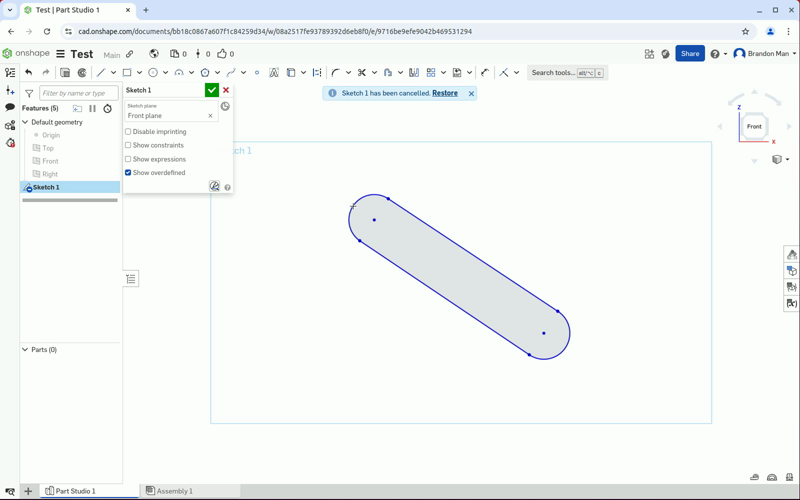
key_down(shift)
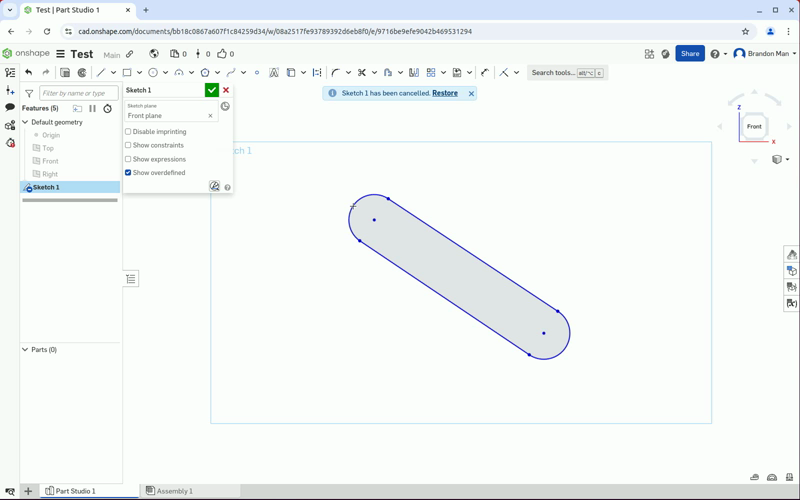
mouse_move(373, 218)
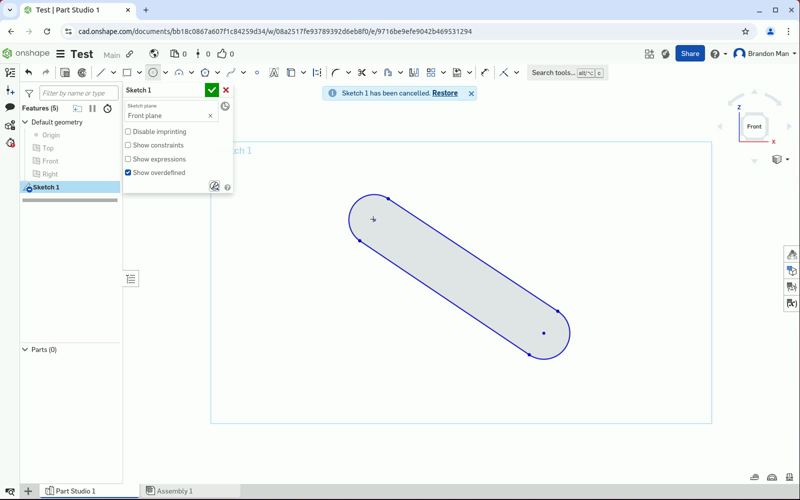
scroll(6)
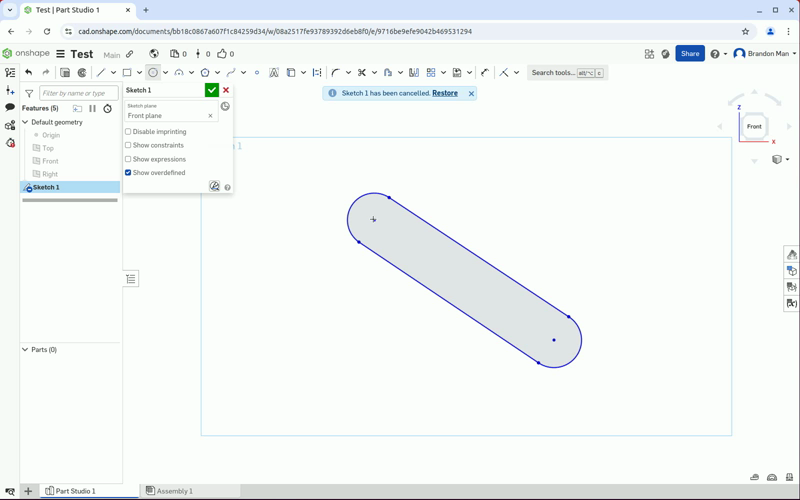
scroll(6)
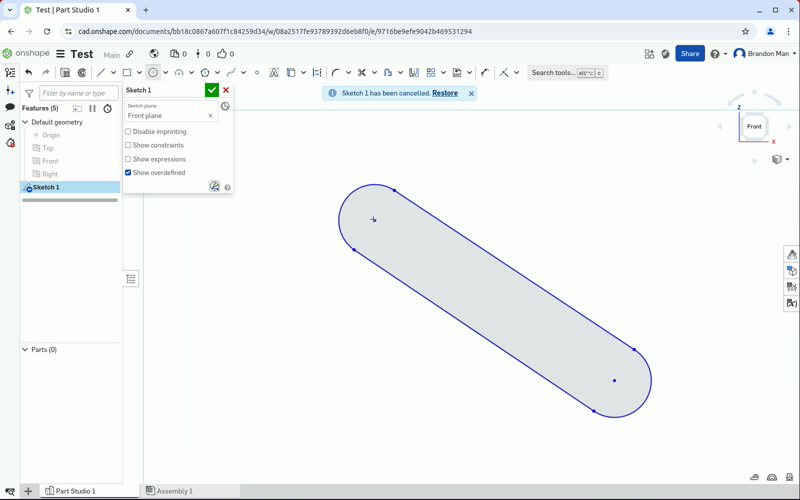
scroll(6)
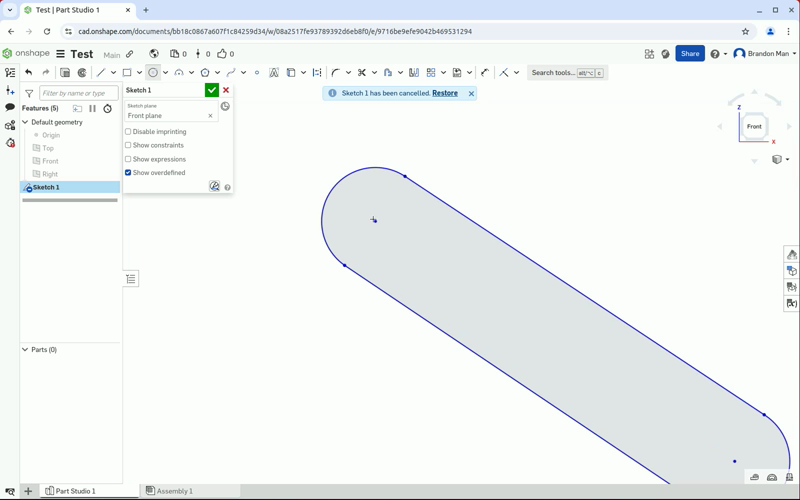
scroll(6)
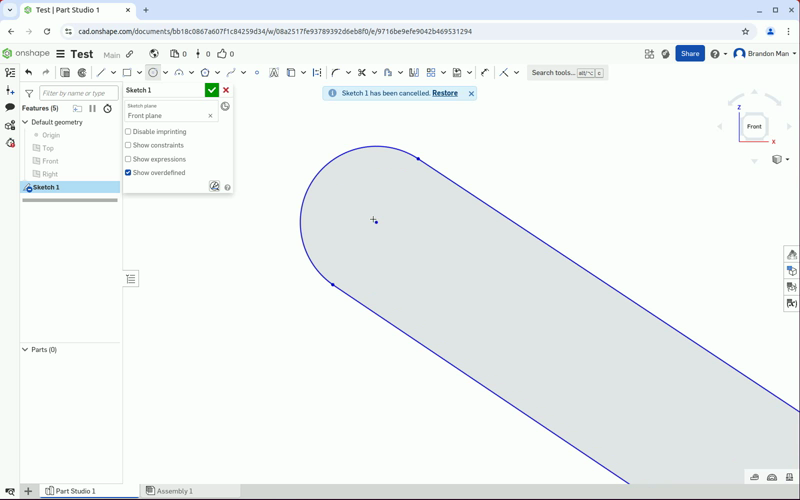
scroll(6)
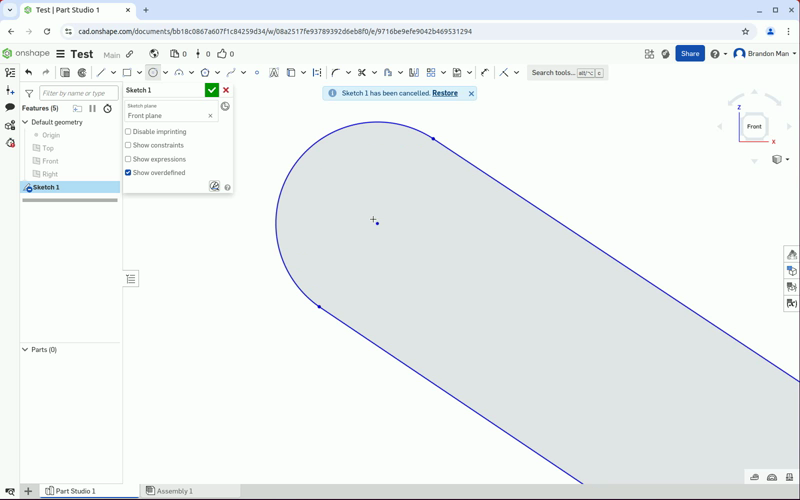
scroll(6)
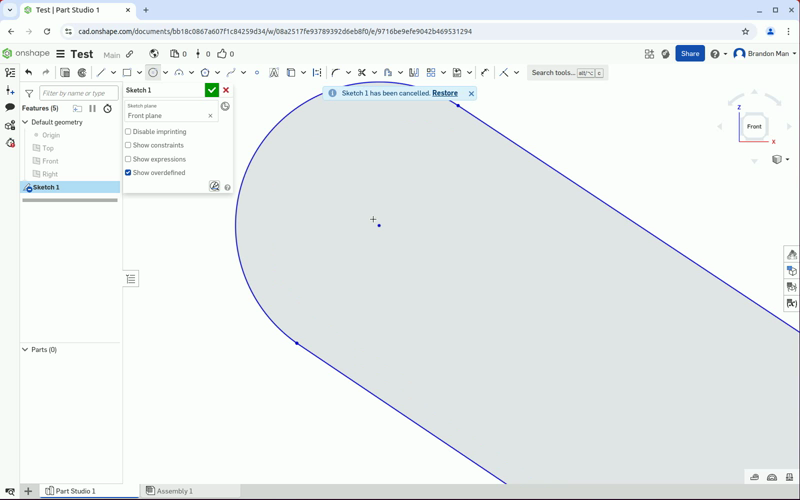
scroll(6)
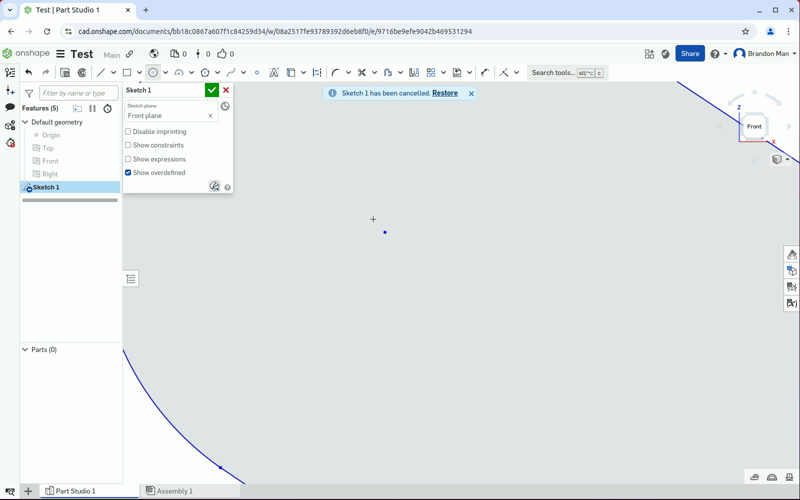
click(373, 218)
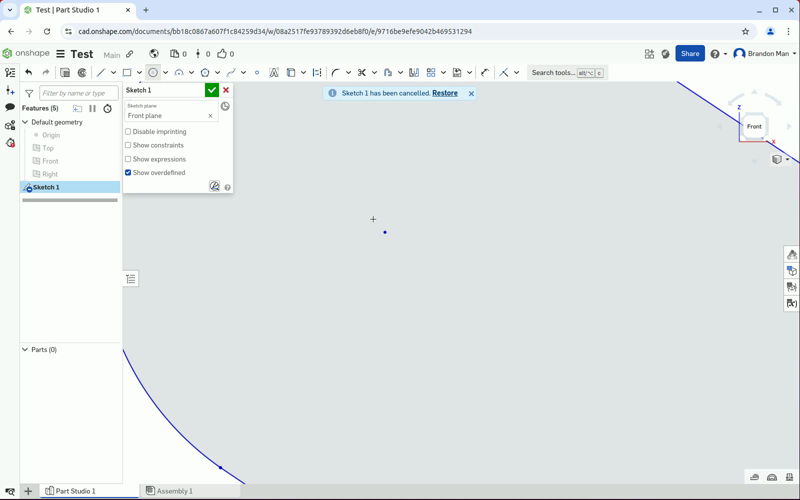
scroll(-6)
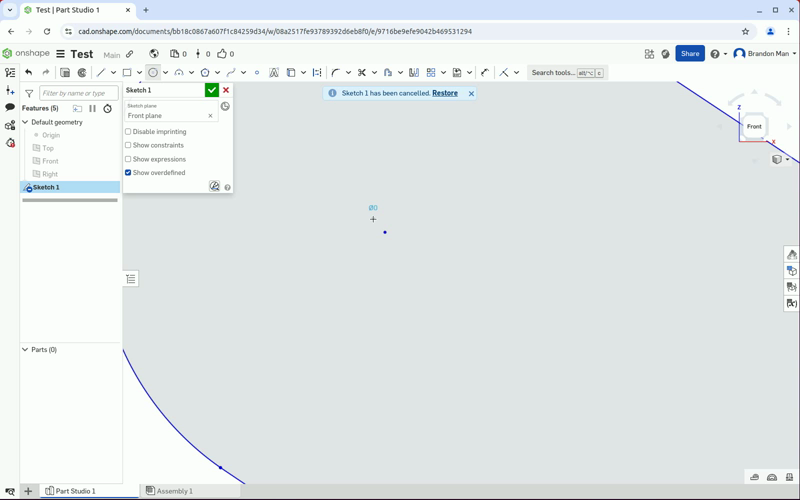
scroll(-6)
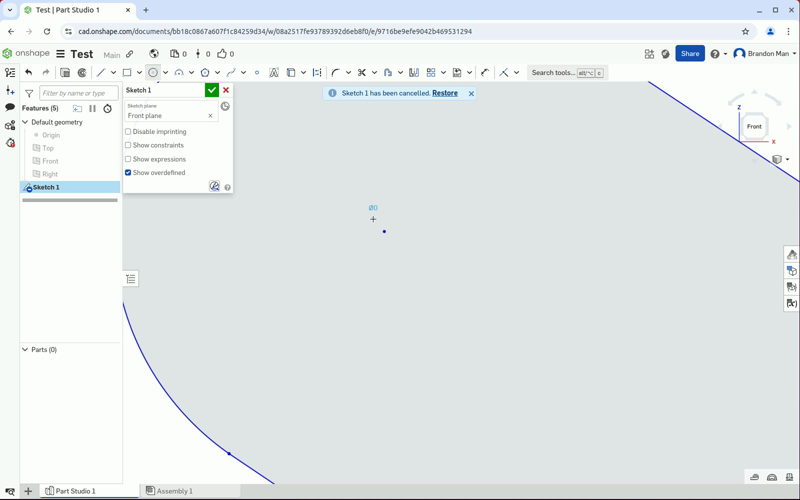
scroll(-6)
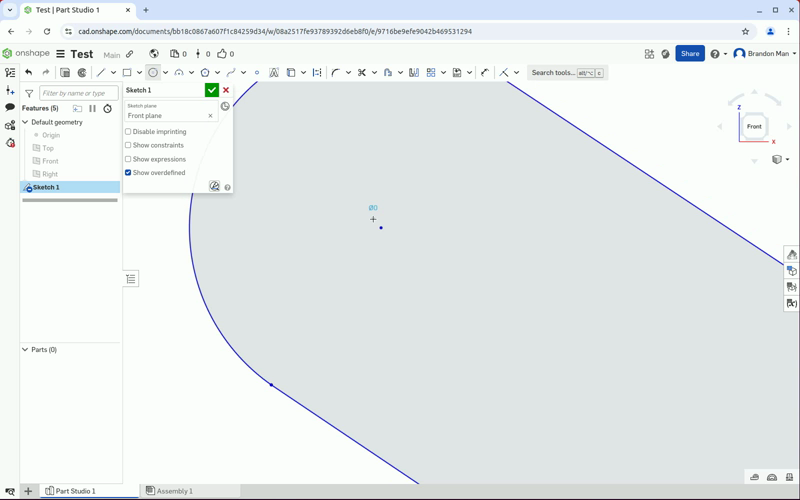
scroll(-6)
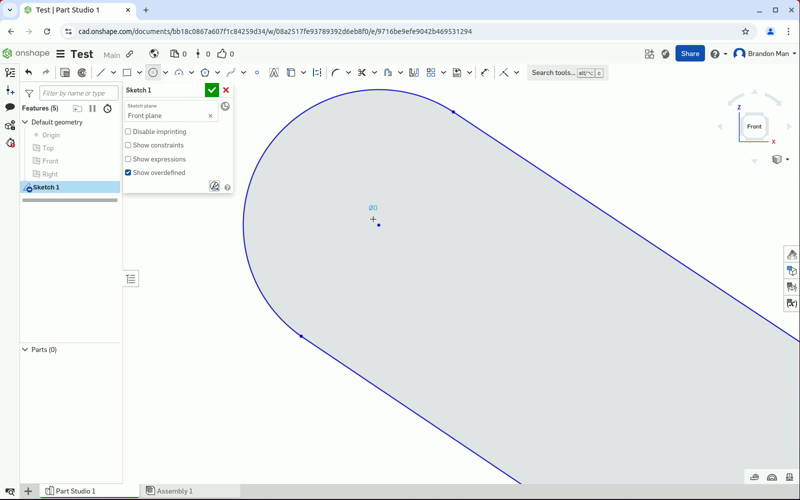
scroll(-6)
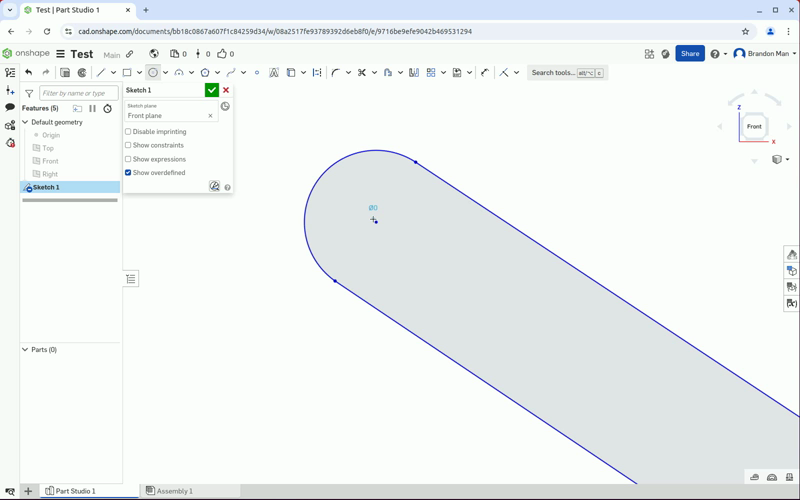
scroll(-6)
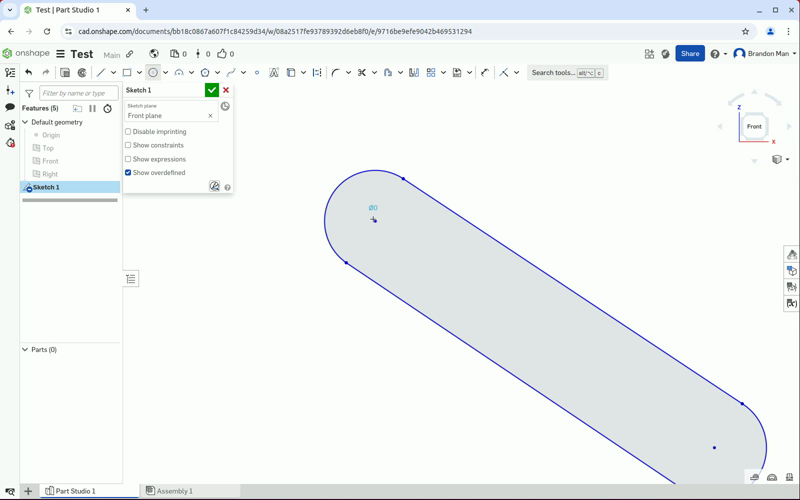
scroll(-6)
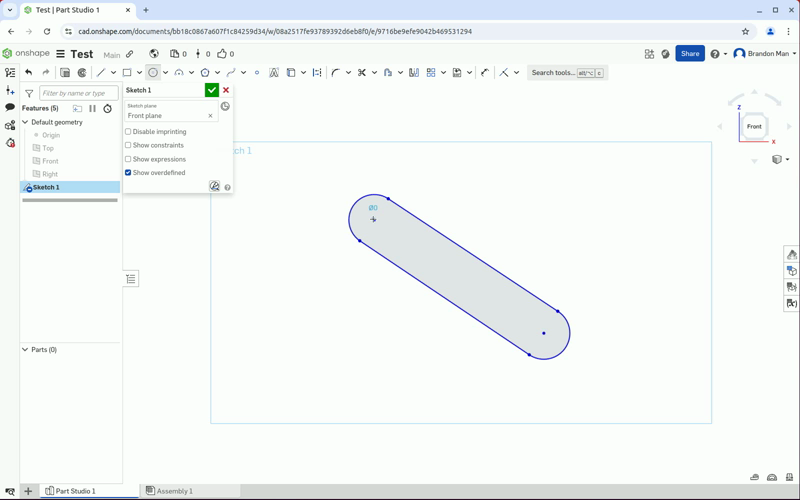
key_up(shift)
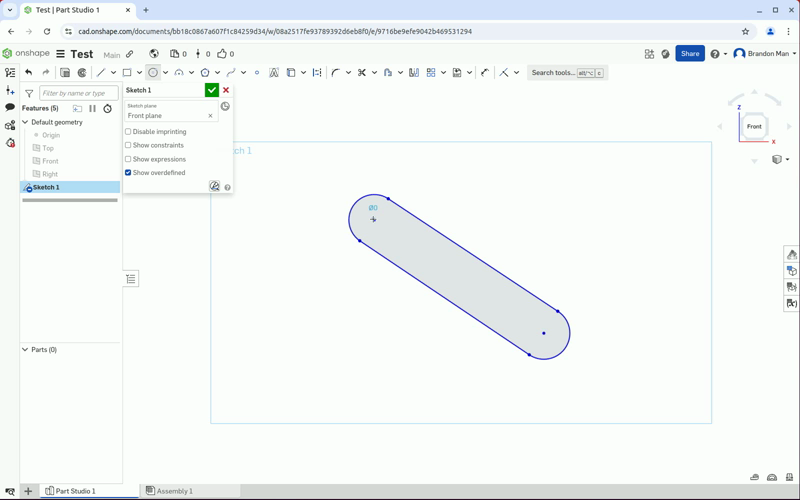
mouse_move(392, 218)
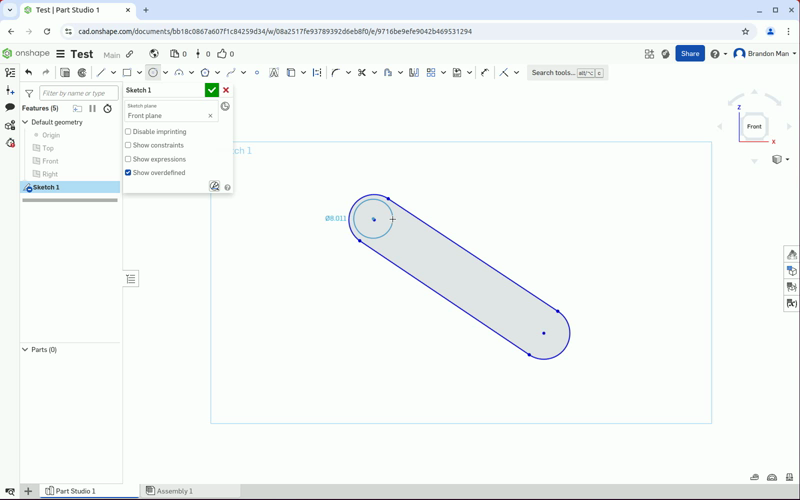
click(392, 218)
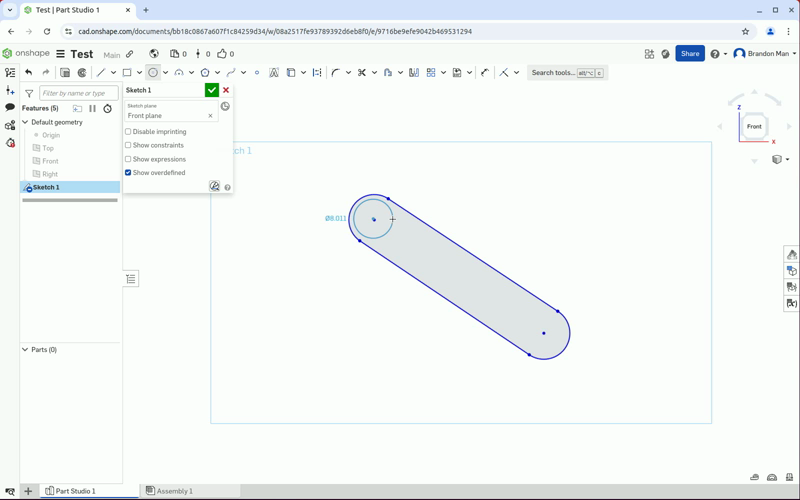
key(esc)
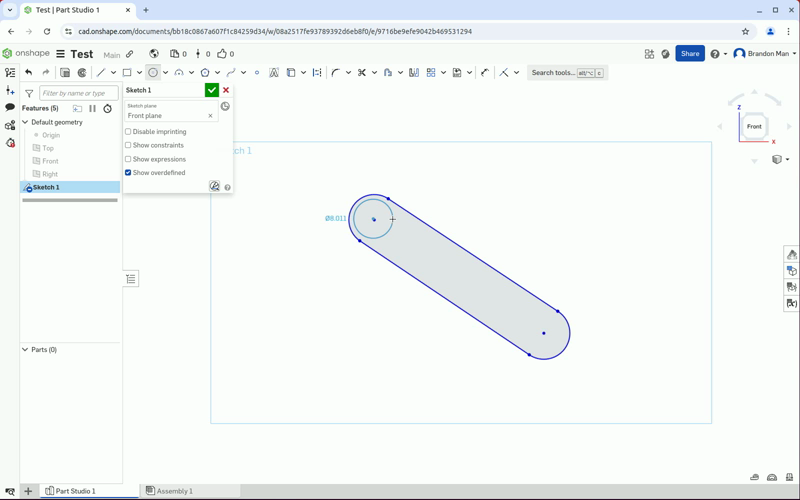
key(c)
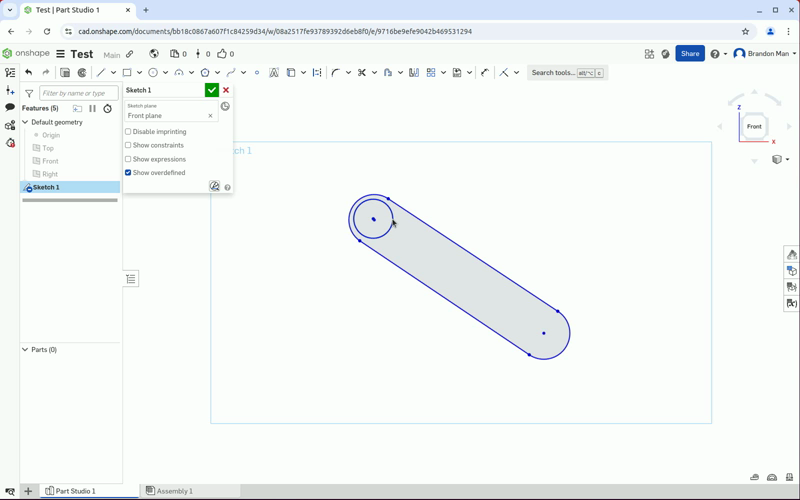
key_down(shift)
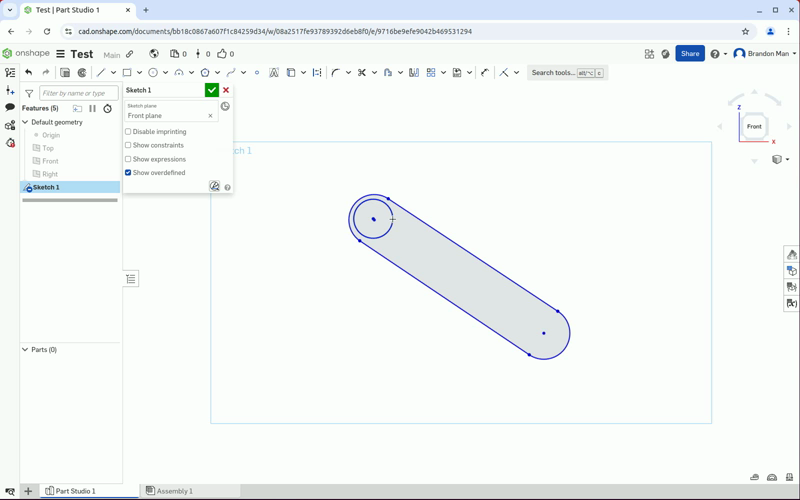
mouse_move(542, 333)
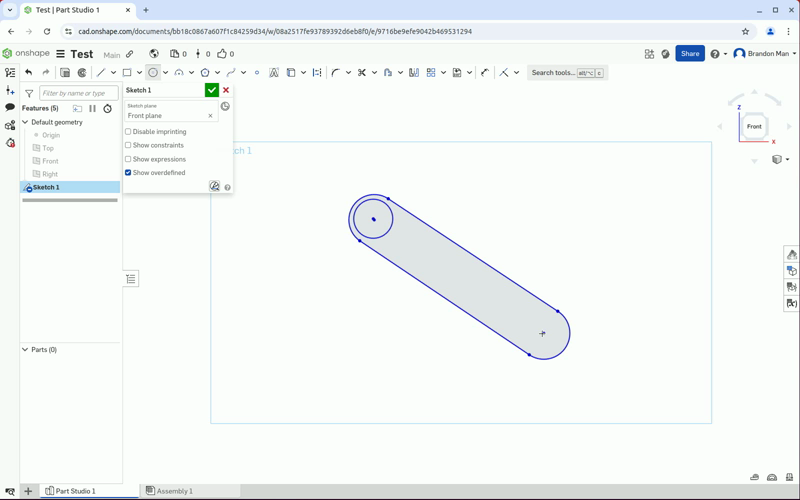
scroll(6)
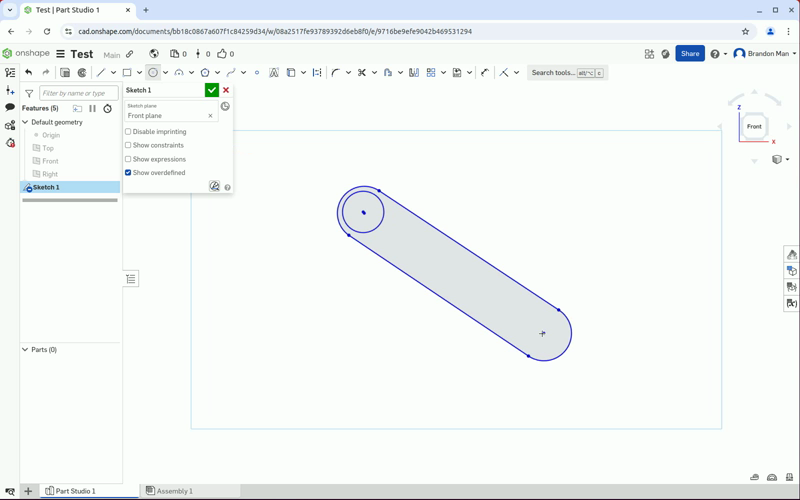
scroll(6)
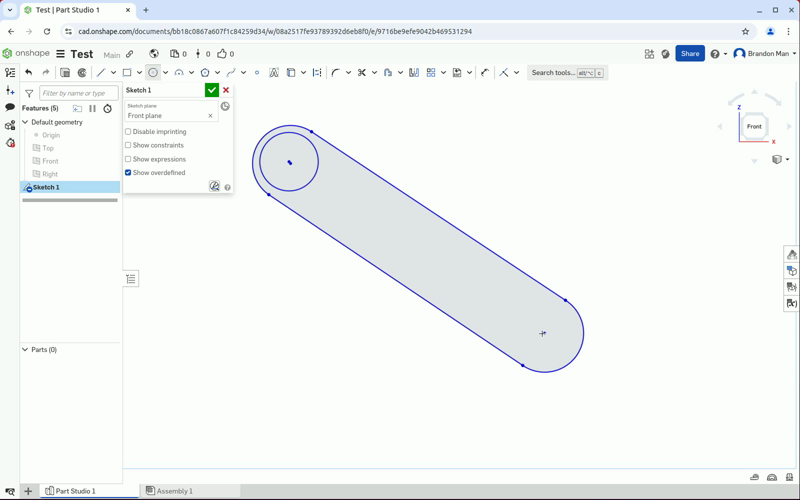
scroll(6)
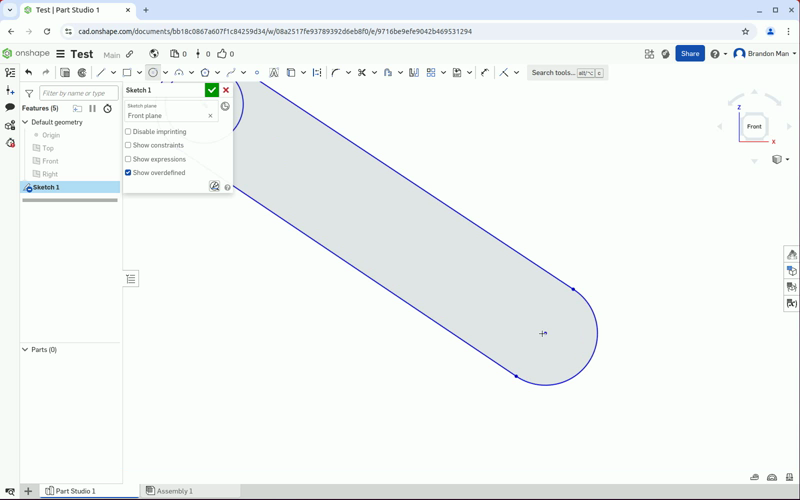
scroll(6)
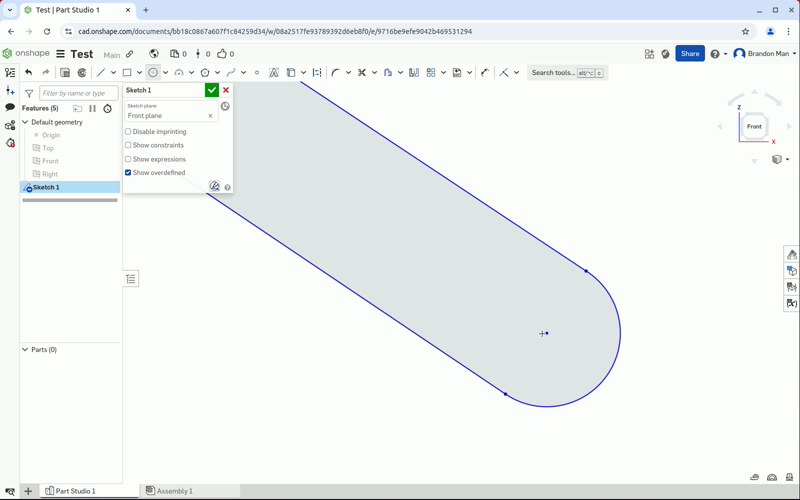
scroll(6)
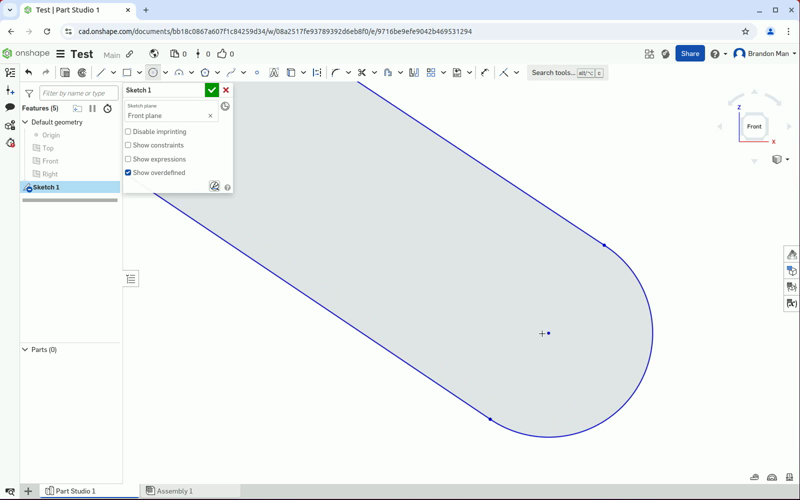
scroll(6)
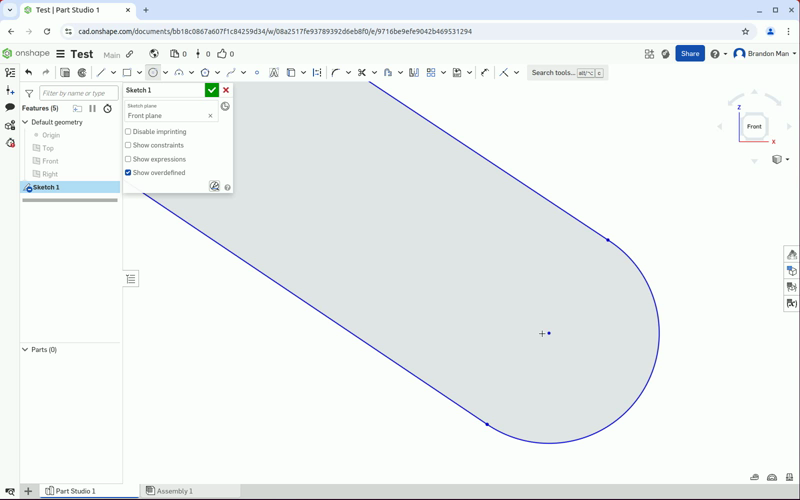
scroll(6)
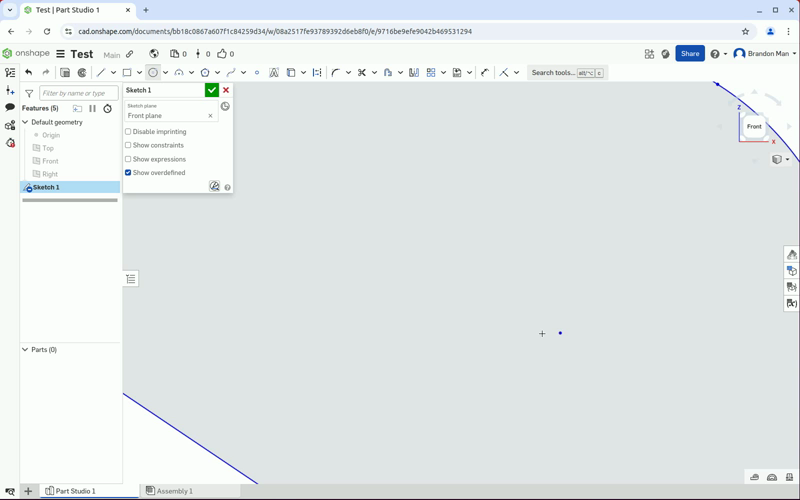
click(542, 333)
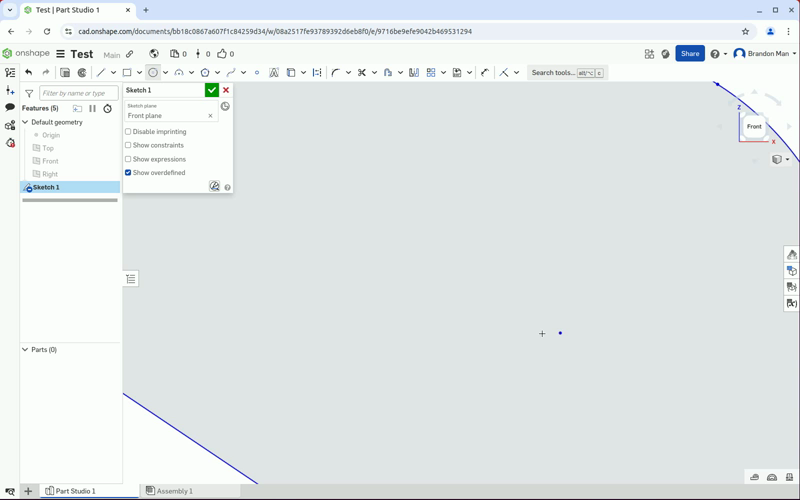
scroll(-6)
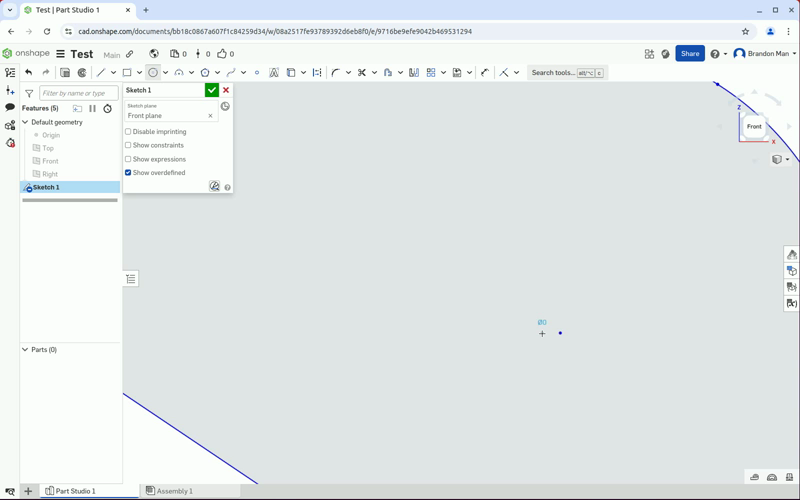
scroll(-6)
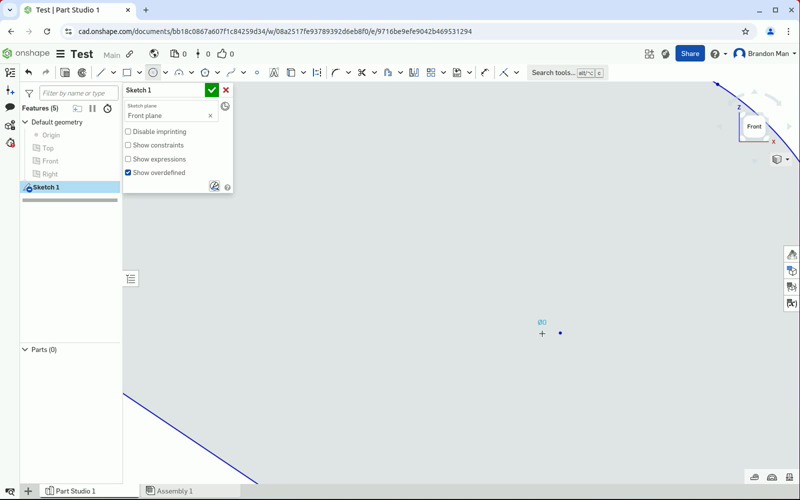
scroll(-6)
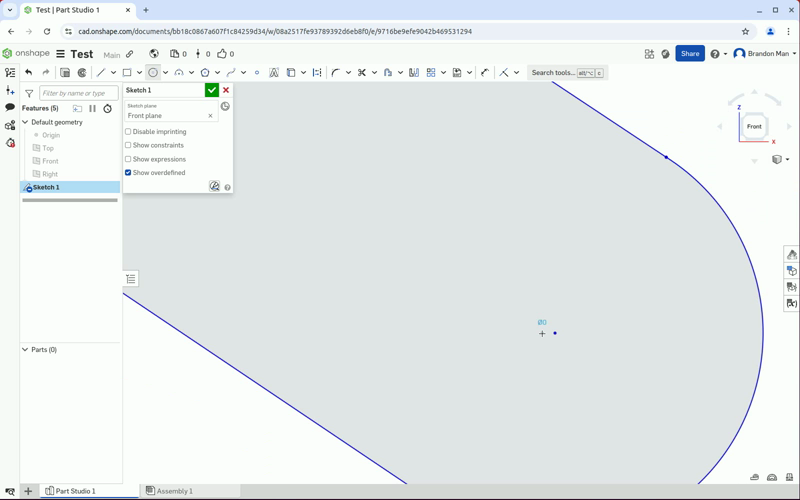
scroll(-6)
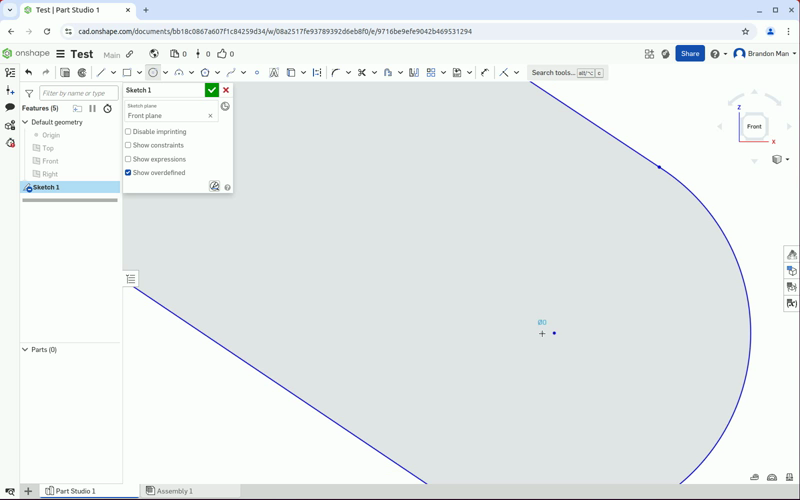
scroll(-6)
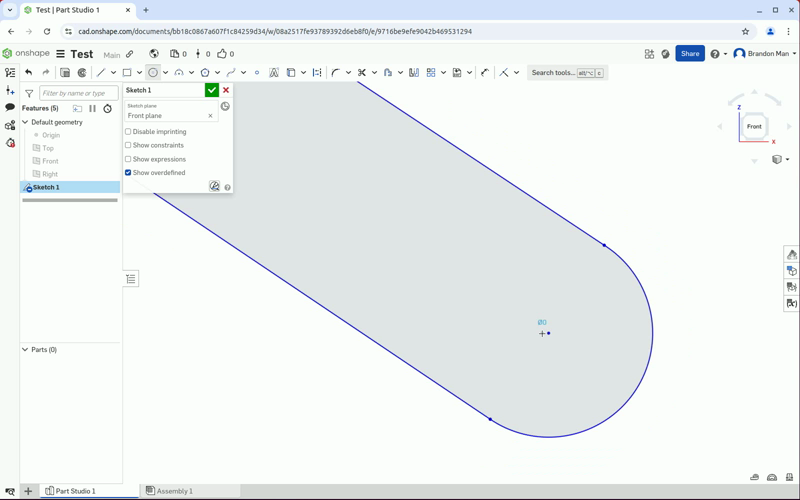
scroll(-6)
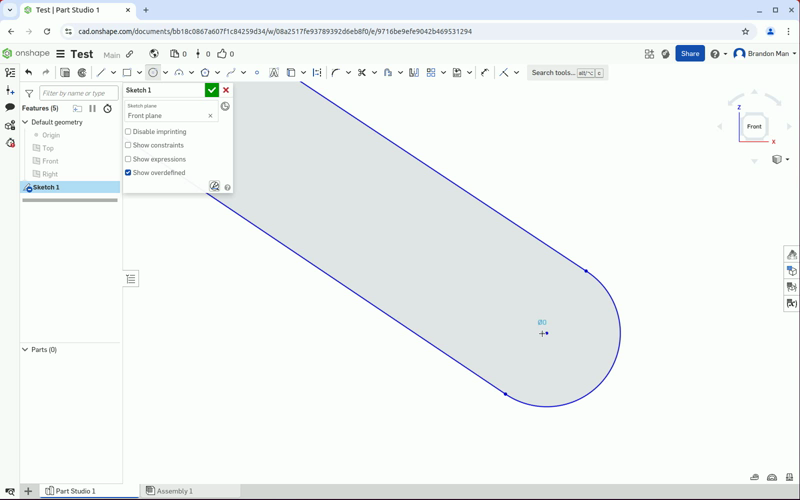
scroll(-6)
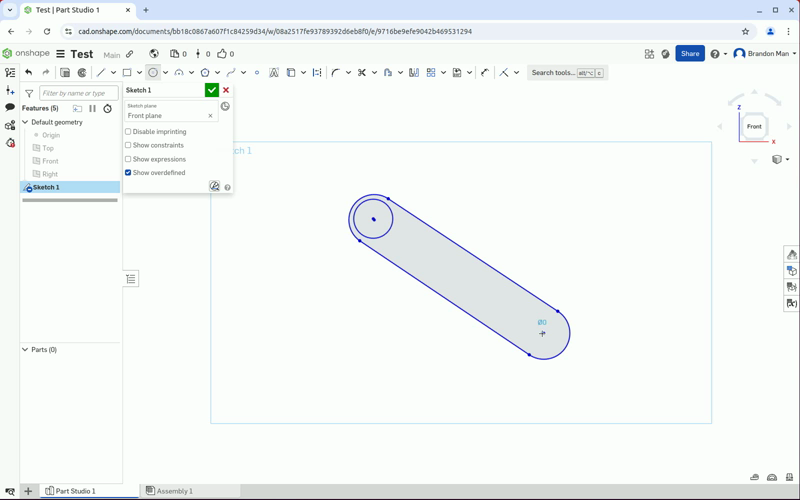
key_up(shift)
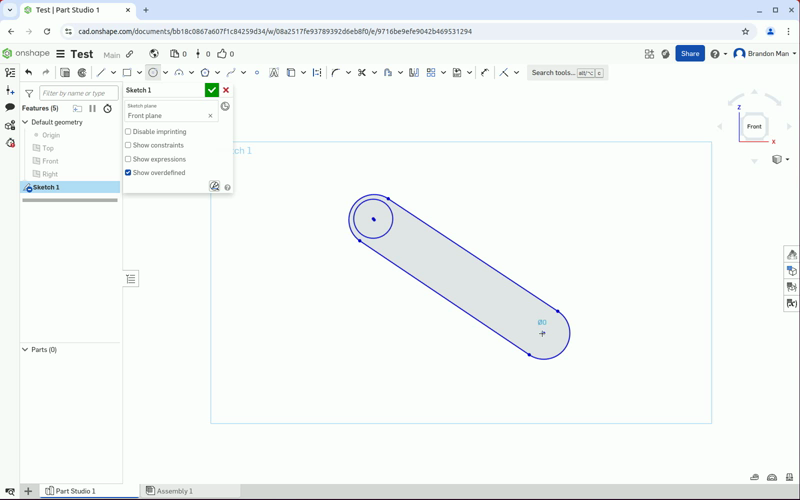
mouse_move(562, 333)
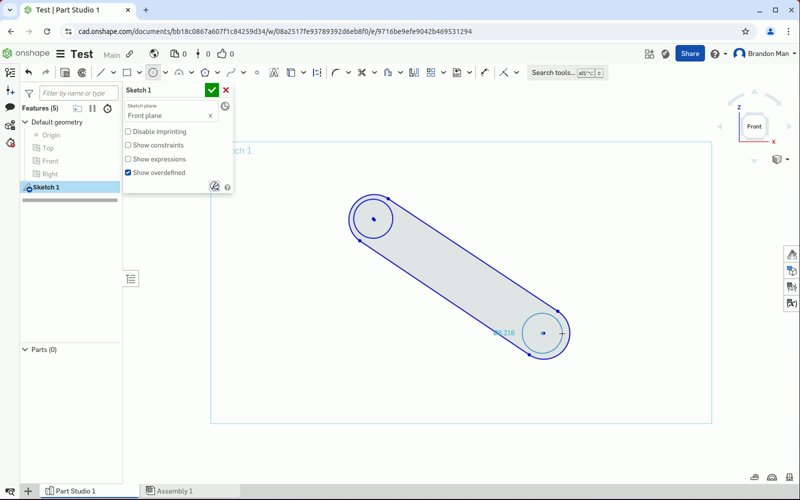
click(562, 333)
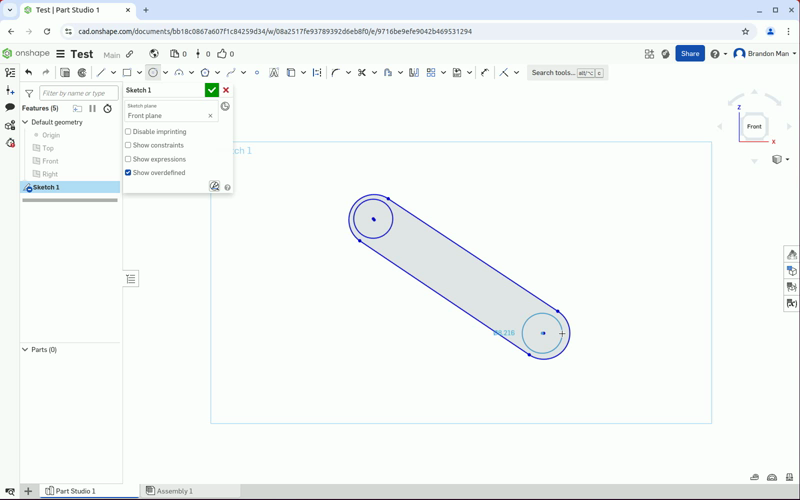
key(esc)
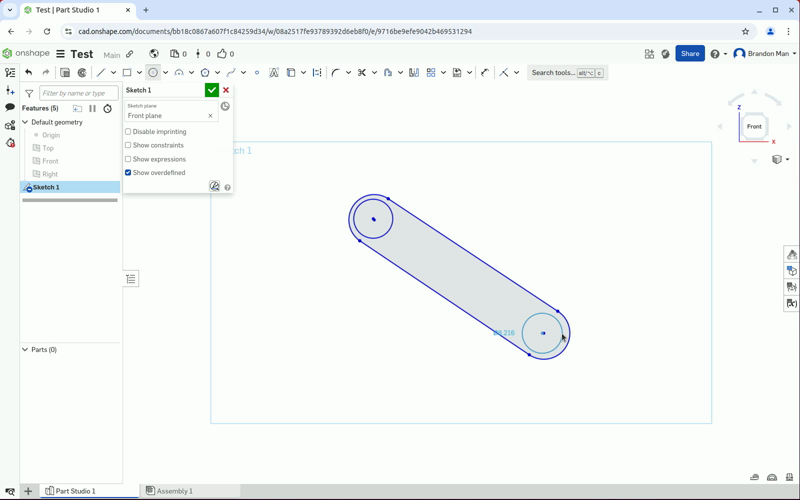
mouse_move(391, 251)
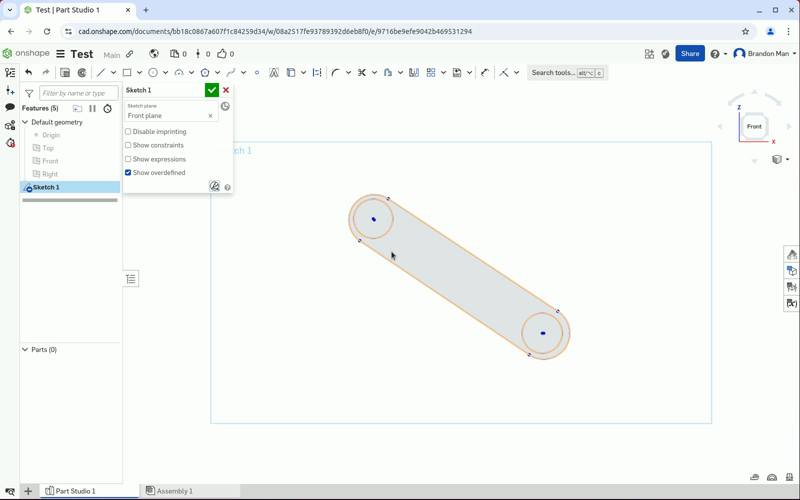
click(391, 251)
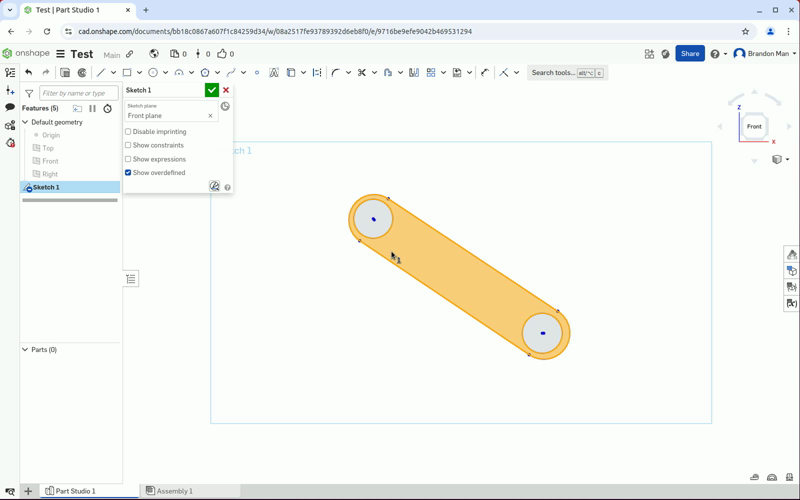
mouse_move(73, 352)
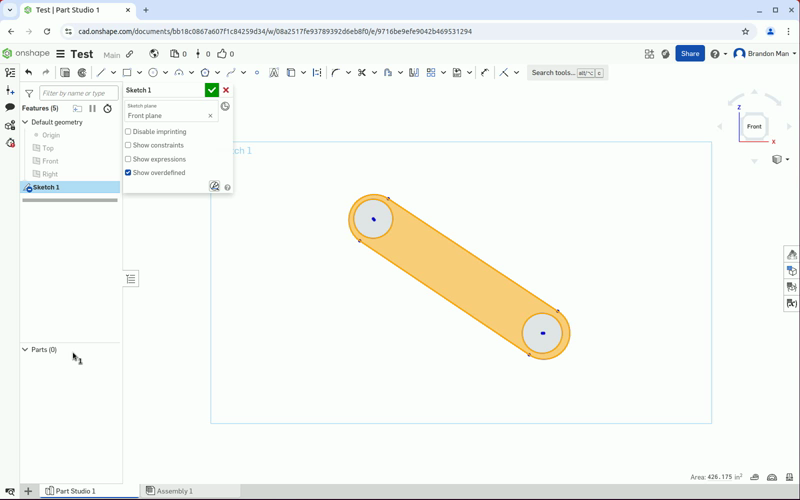
key(shift+y)
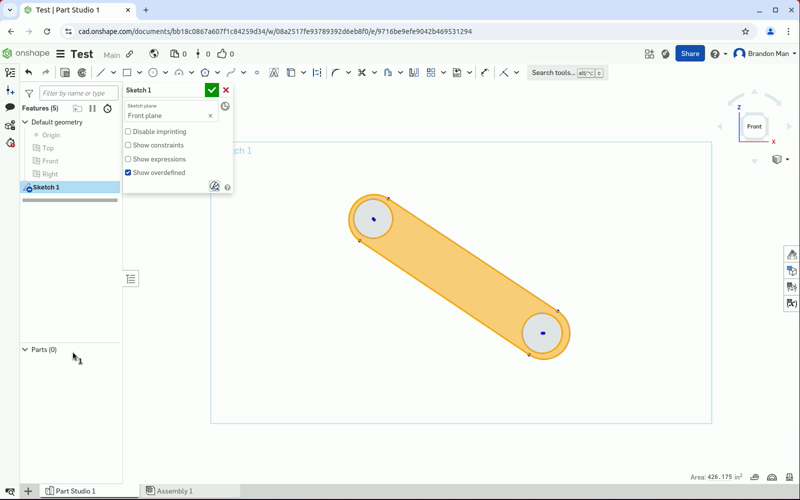
key(shift+e)
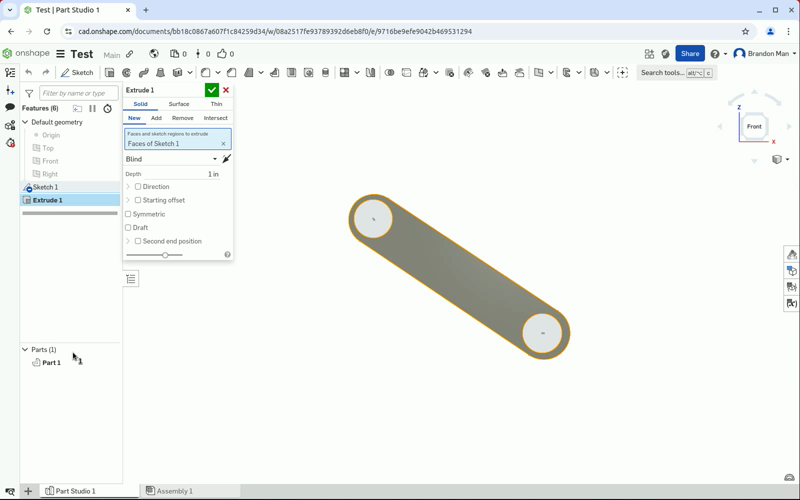
mouse_move(143, 106)
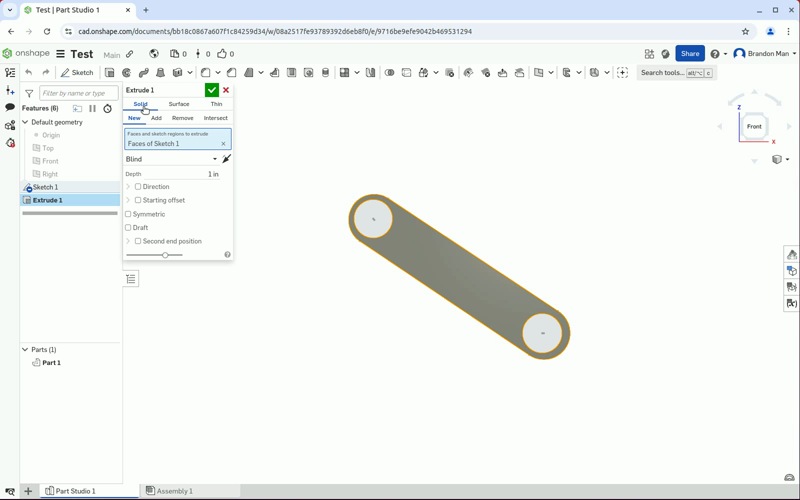
click(143, 106)
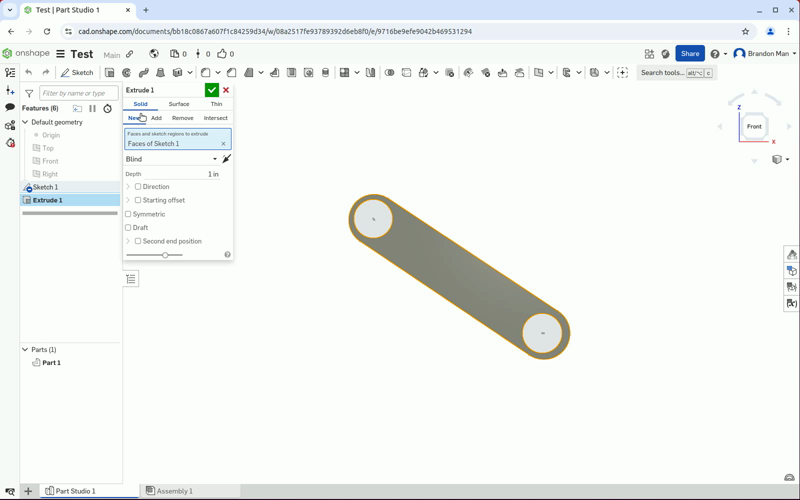
mouse_move(137, 120)
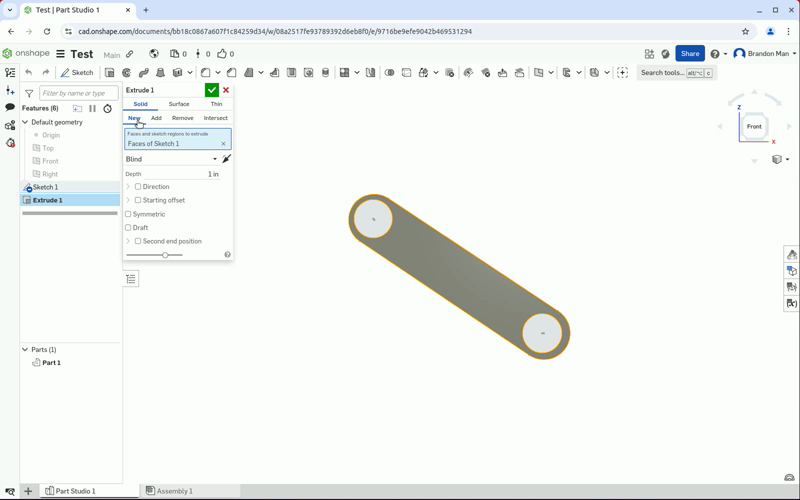
click(137, 120)
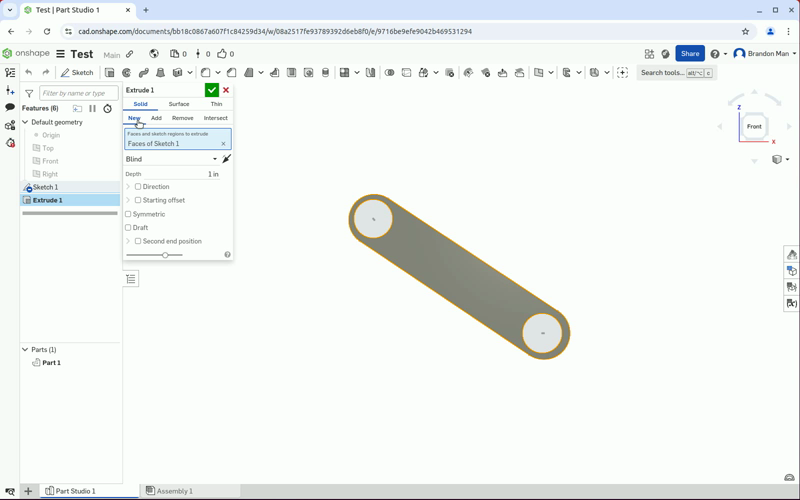
key(tab, 4)
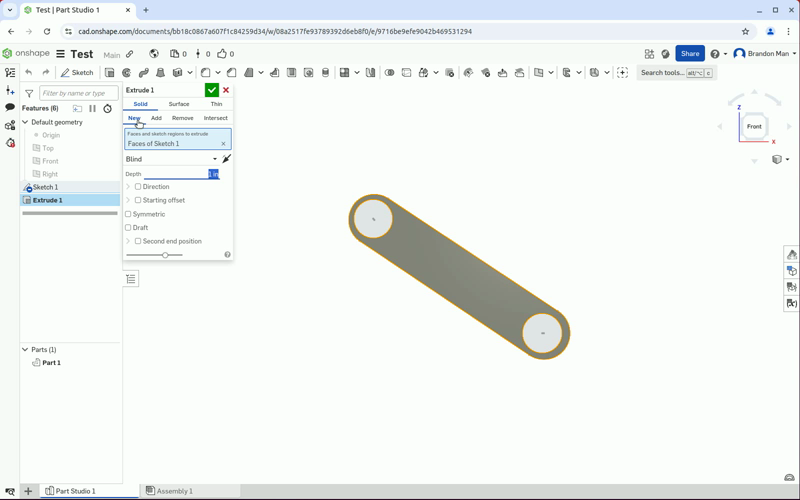
text(3.852)
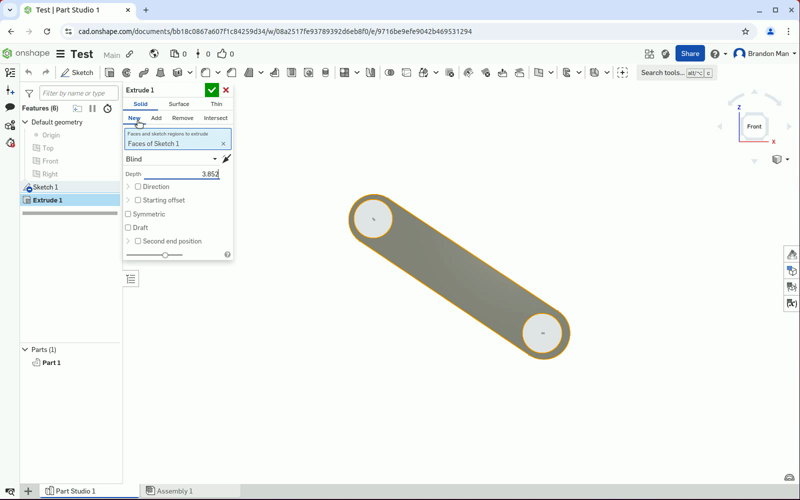
key(tab, 3)
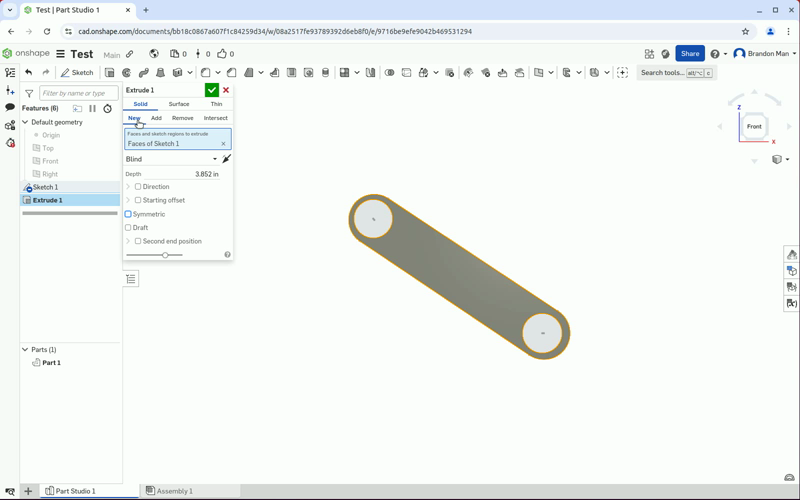
key(space)
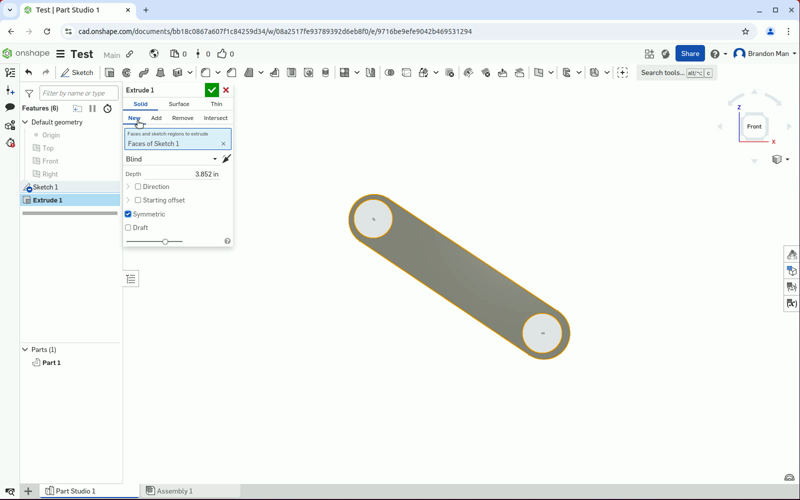
key(enter)
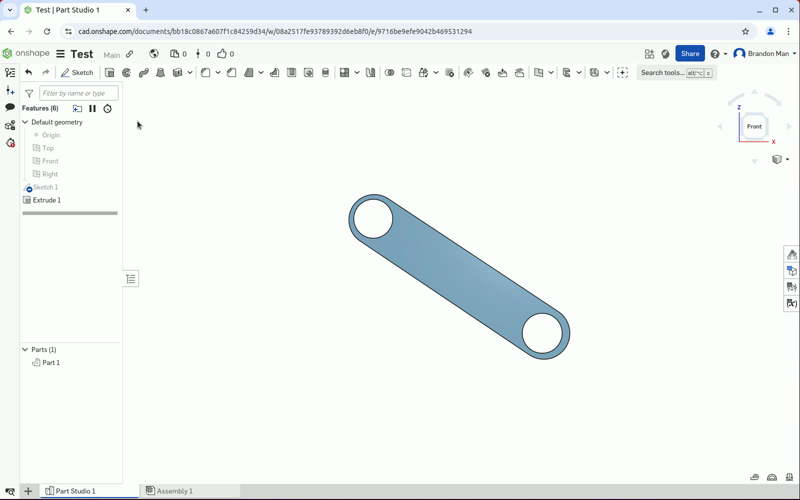
key(shift+h)
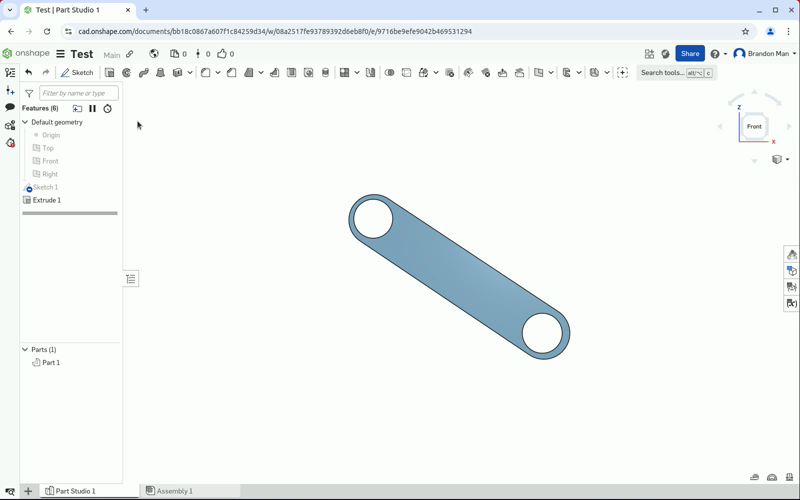
key(shift+h)
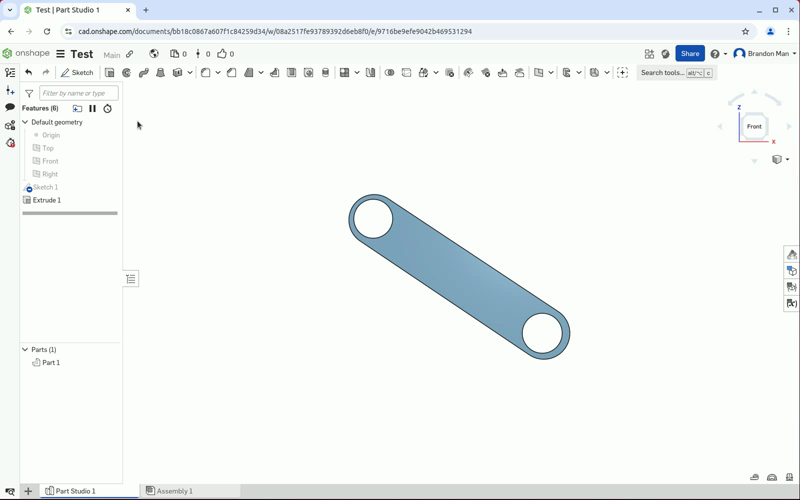
mouse_move(73, 189)
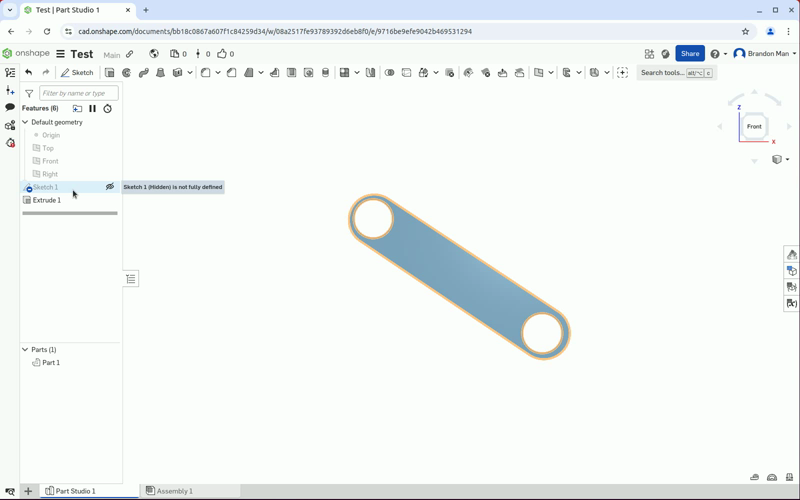
click(73, 189)
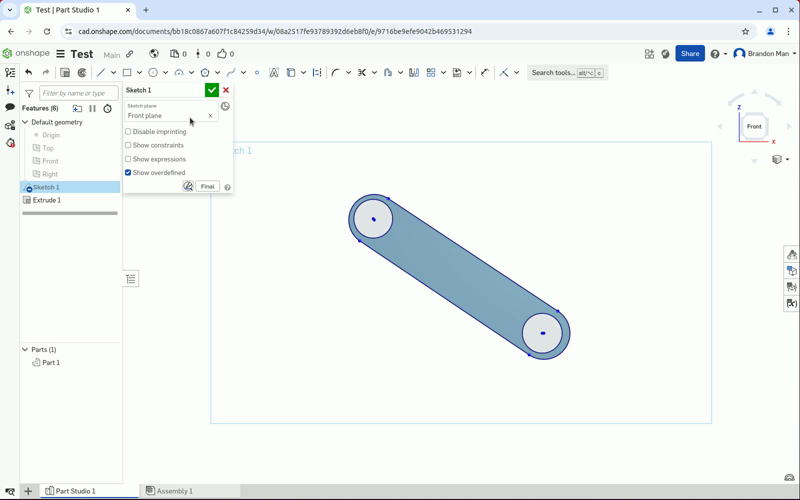
mouse_move(229, 92)
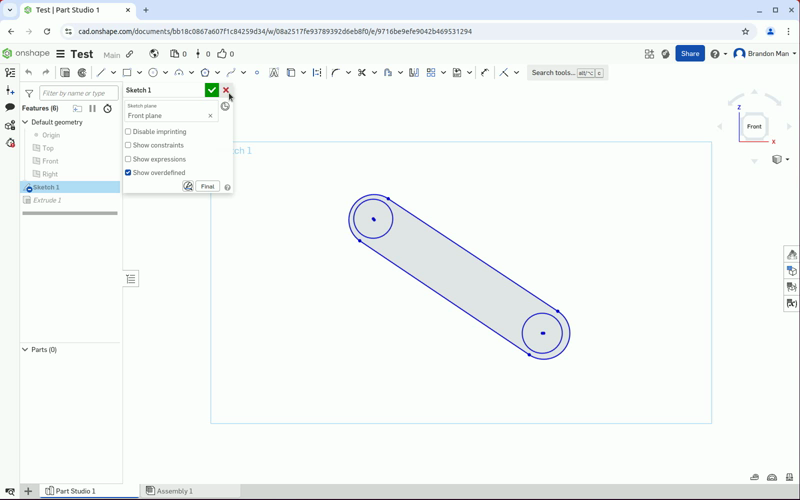
click(229, 92)
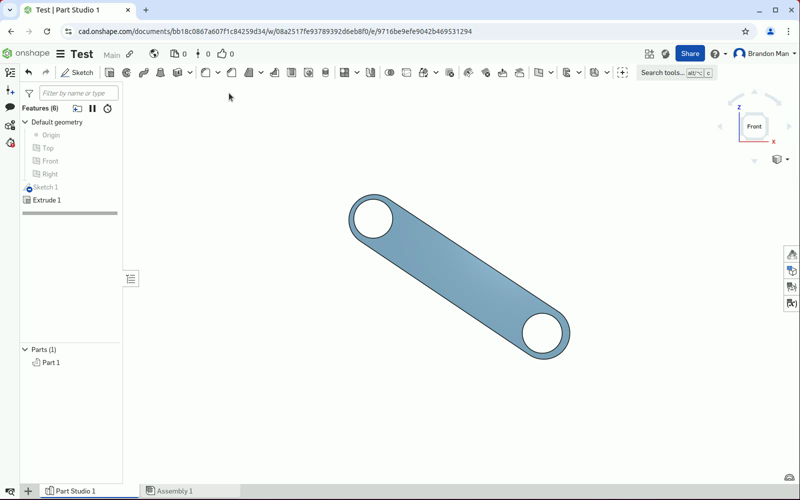
mouse_move(541, 75)
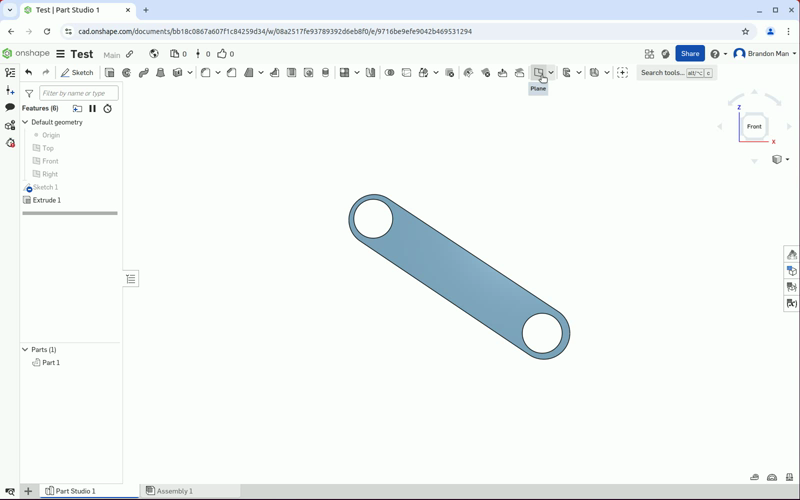
click(541, 75)
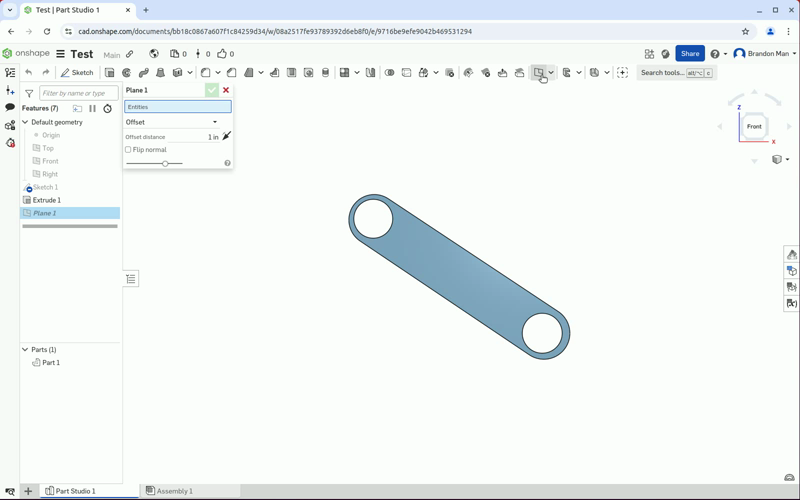
mouse_move(73, 163)
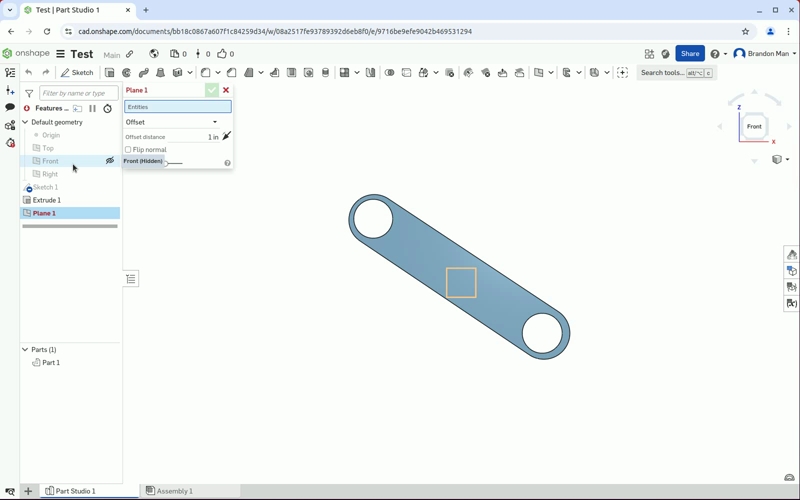
click(73, 163)
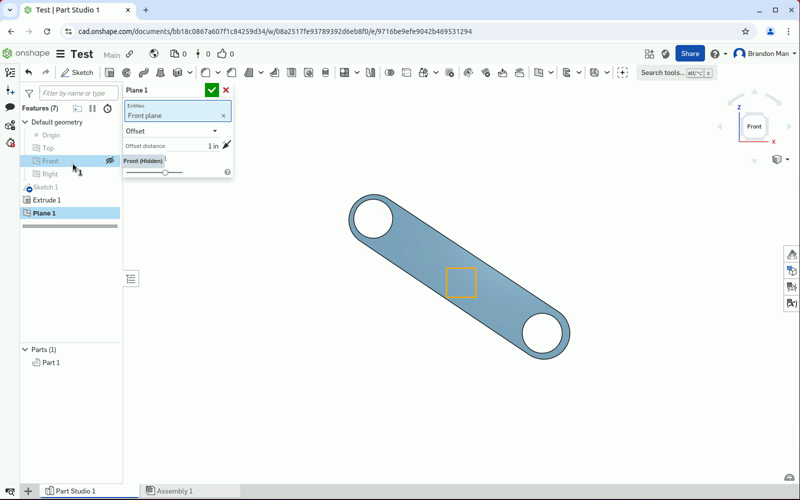
key(tab, 2)
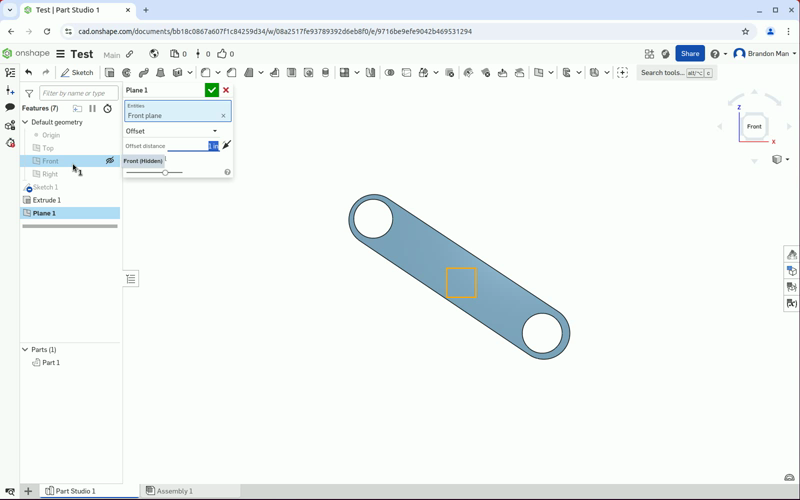
text(1.91)
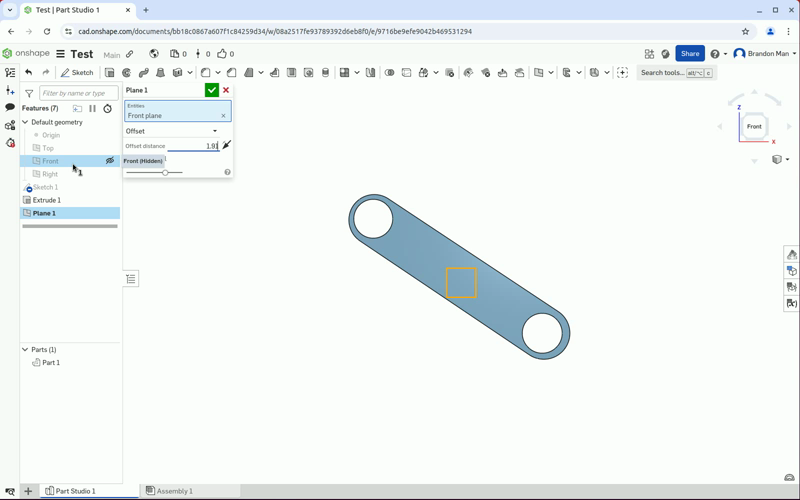
key(enter, 2)
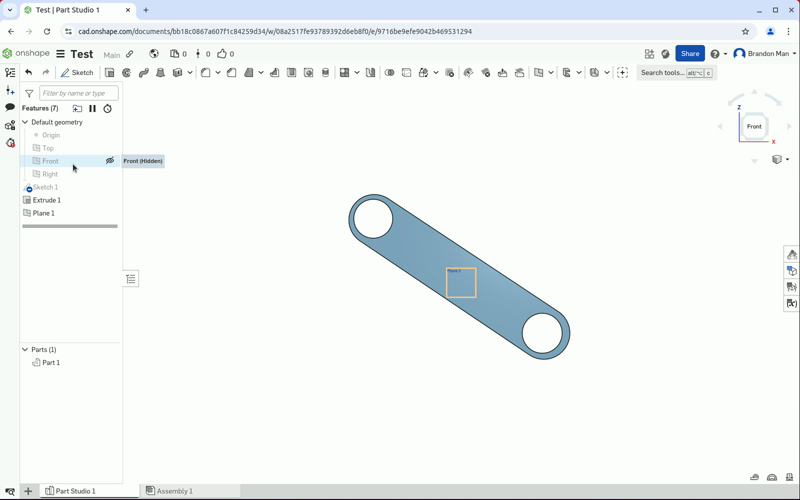
key(shift+s)
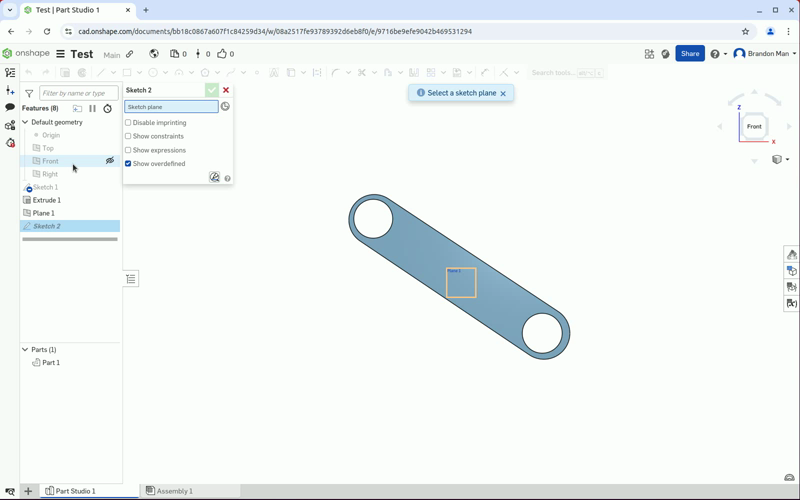
mouse_move(73, 215)
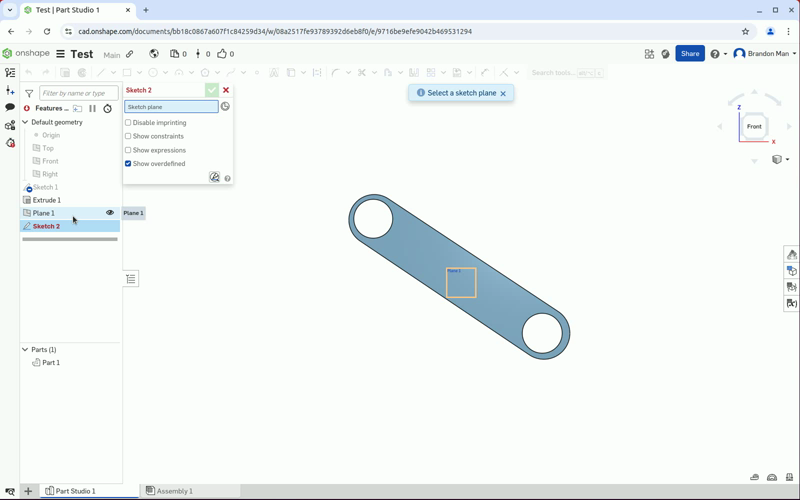
click(73, 215)
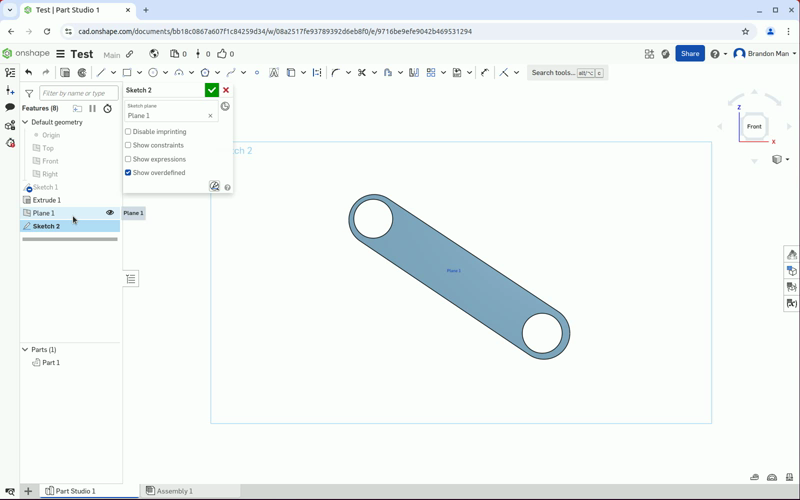
mouse_move(73, 352)
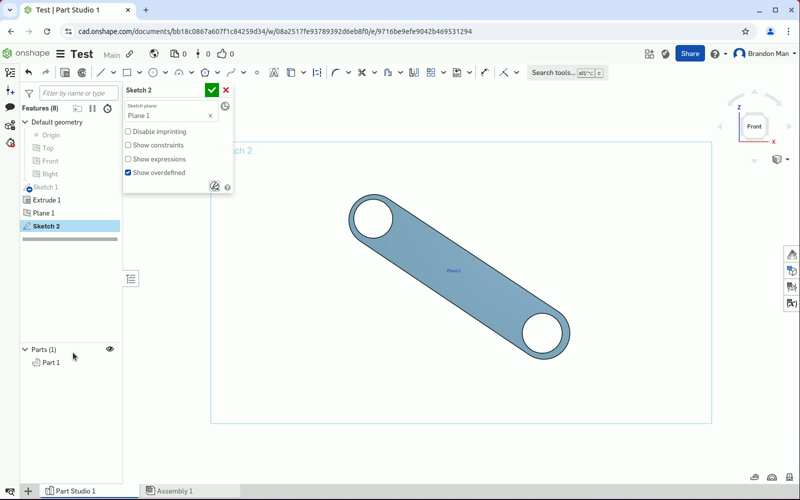
key(y)
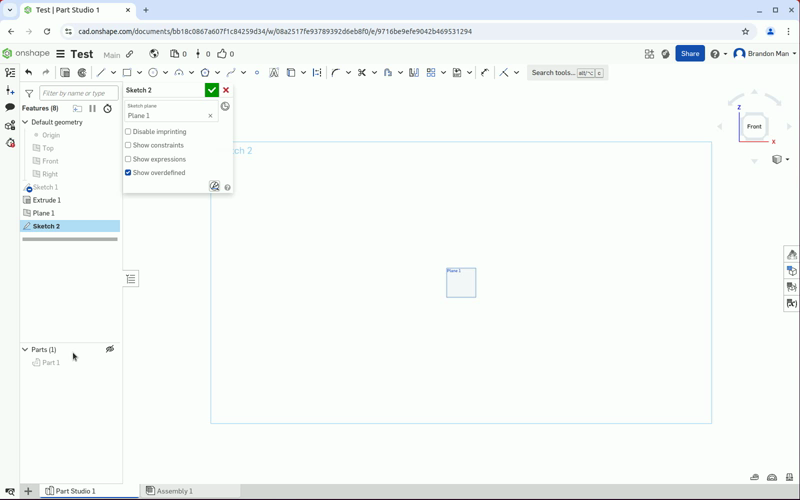
key(c)
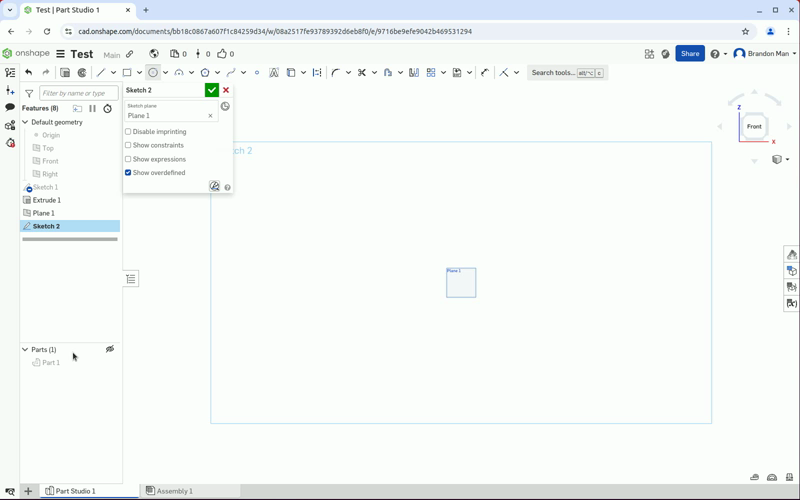
key_down(shift)
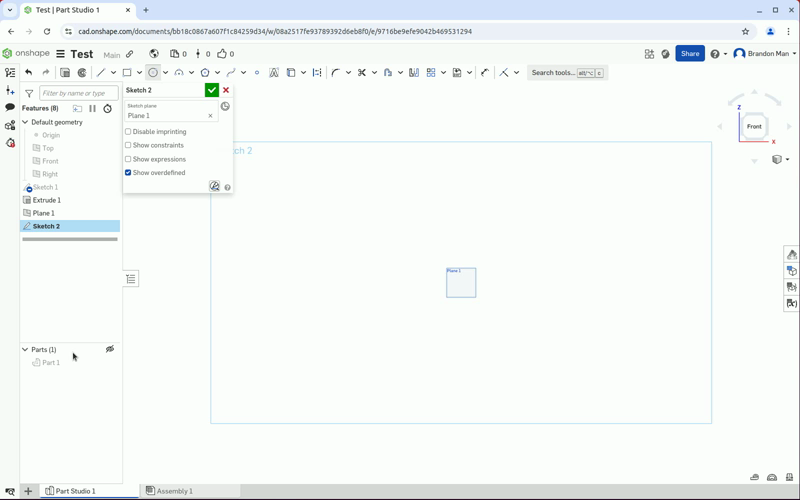
mouse_move(495, 299)
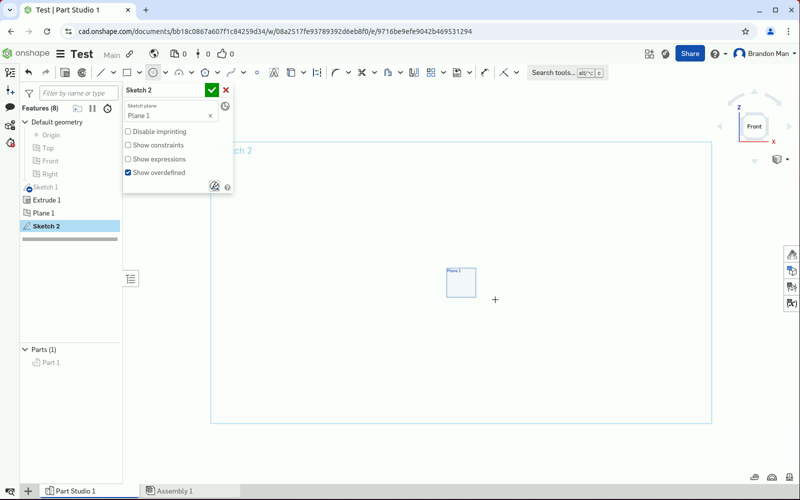
click(495, 299)
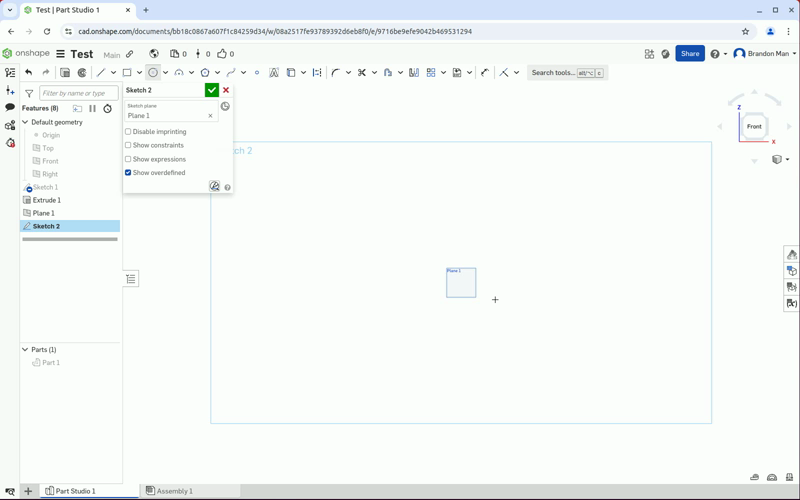
key_up(shift)
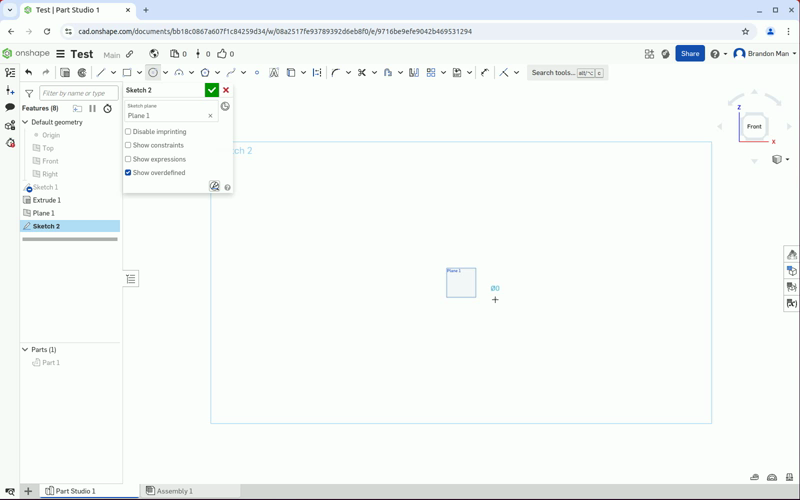
mouse_move(508, 299)
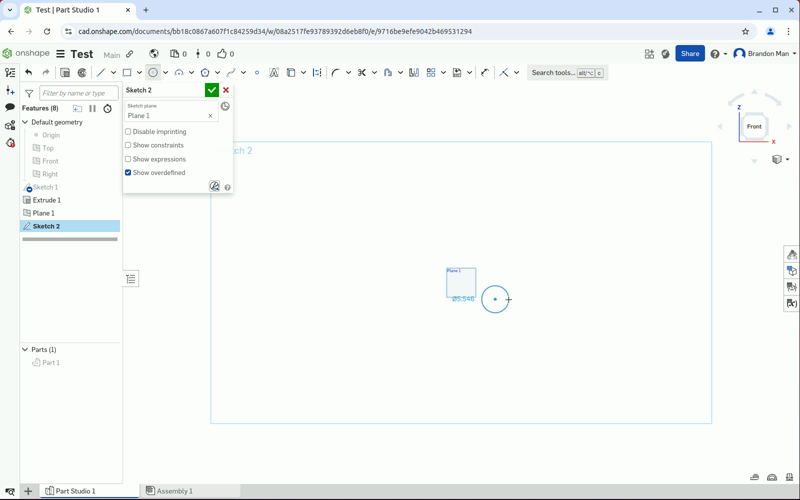
click(508, 299)
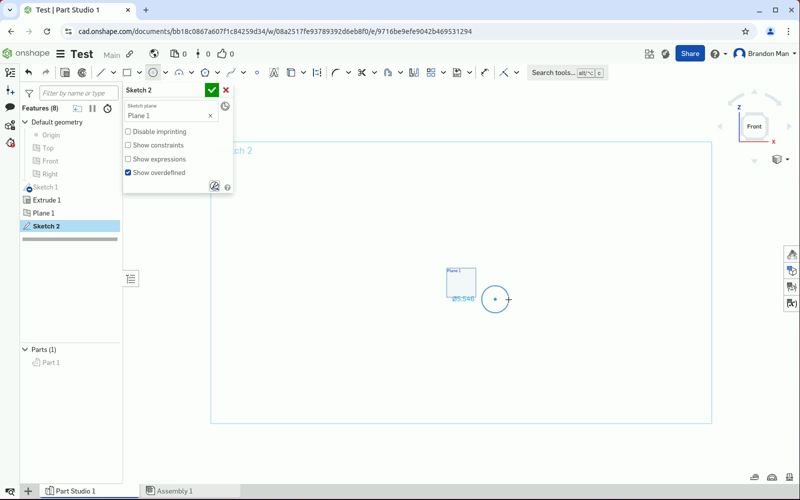
key(esc)
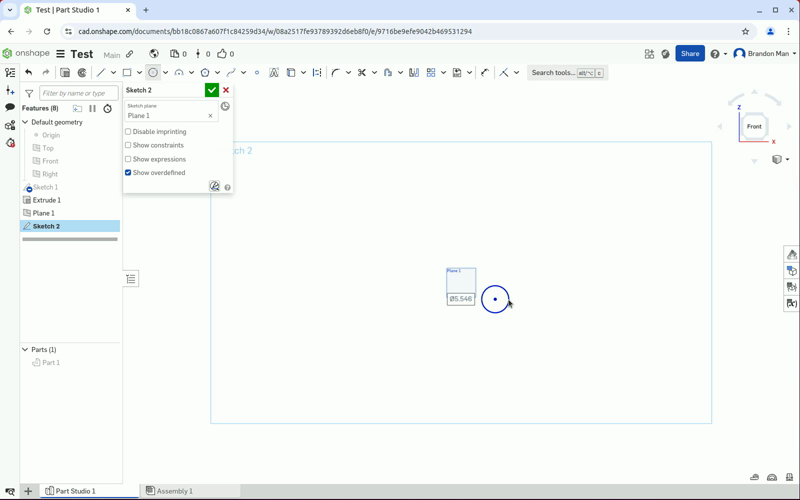
mouse_move(491, 289)
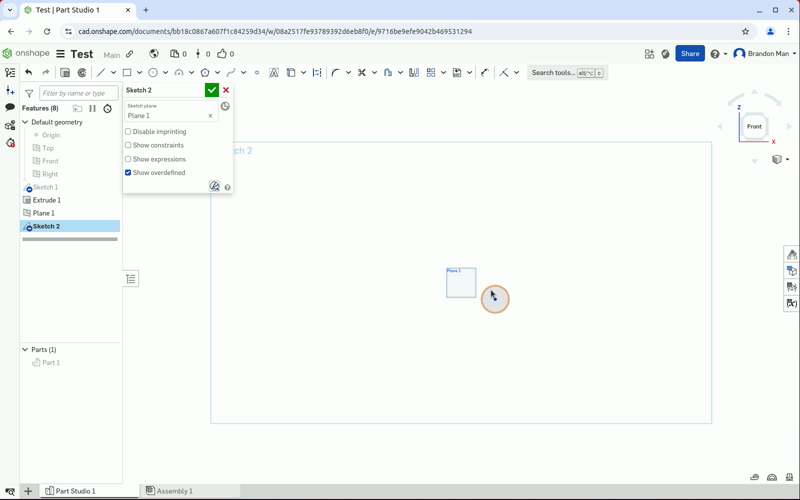
scroll(6)
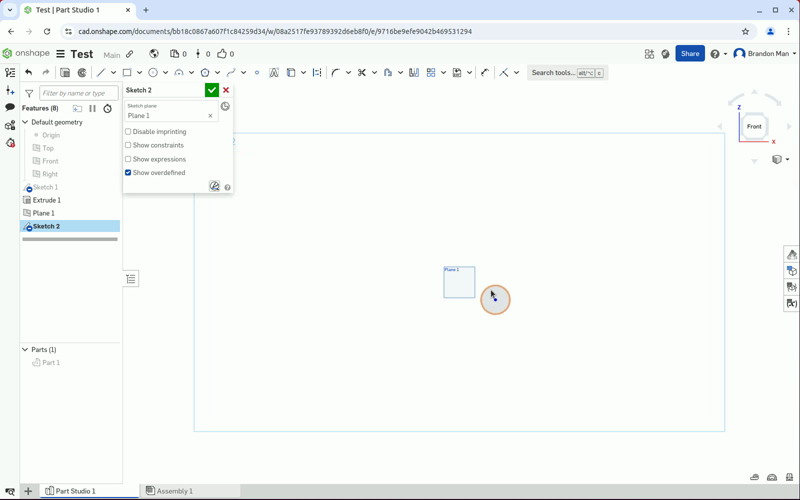
scroll(6)
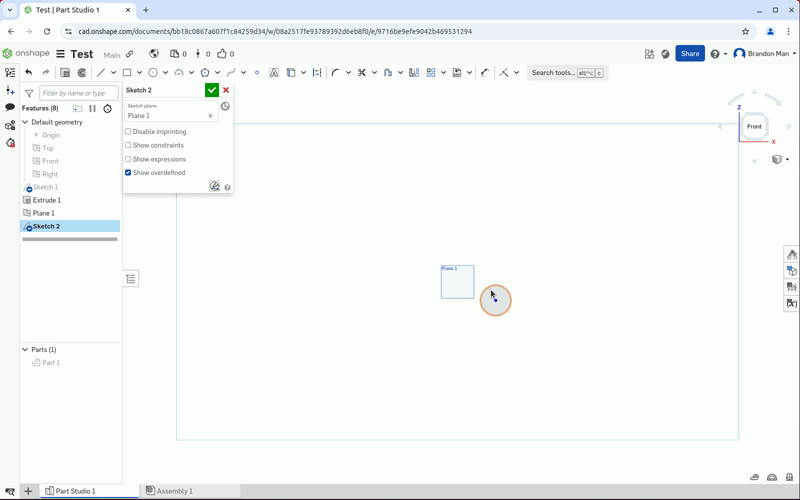
scroll(6)
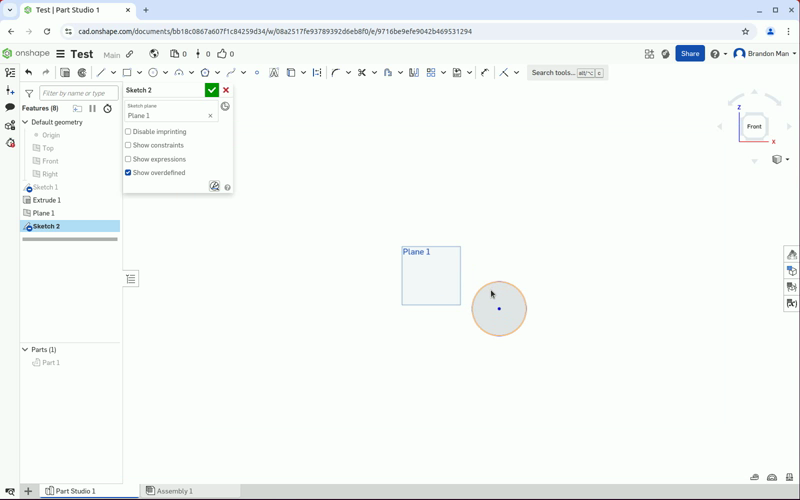
scroll(6)
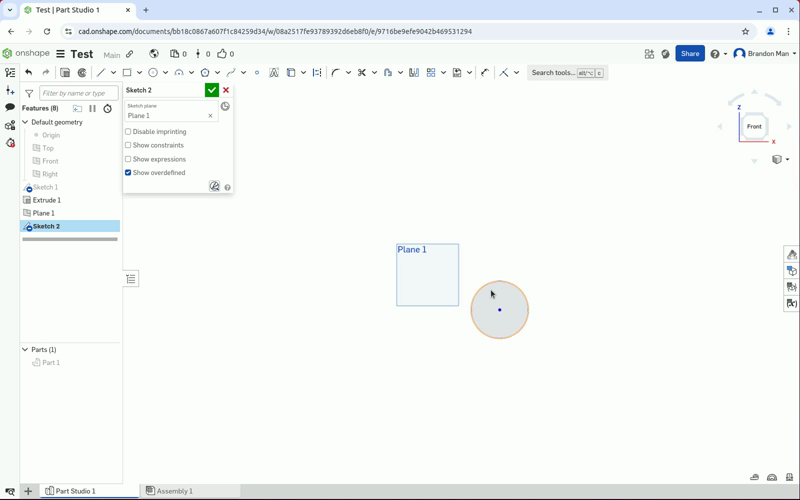
scroll(6)
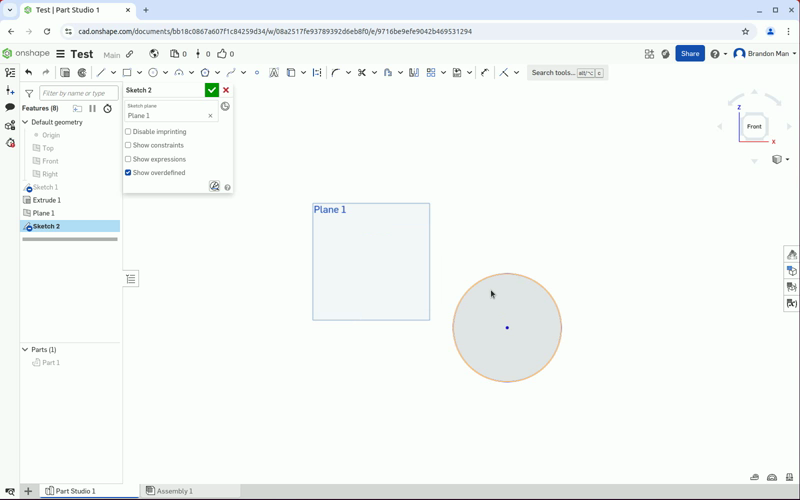
scroll(6)
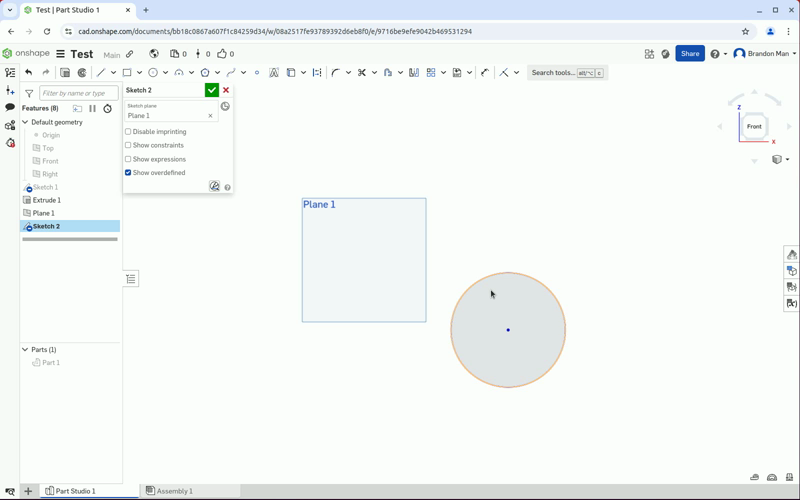
scroll(6)
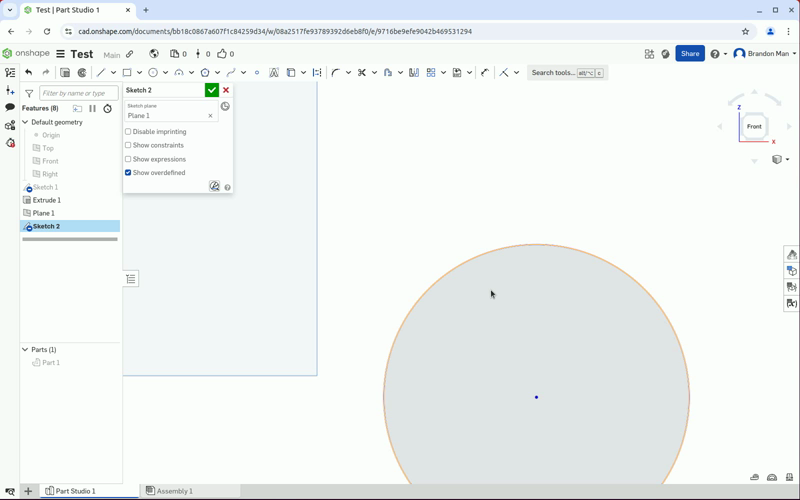
click(491, 289)
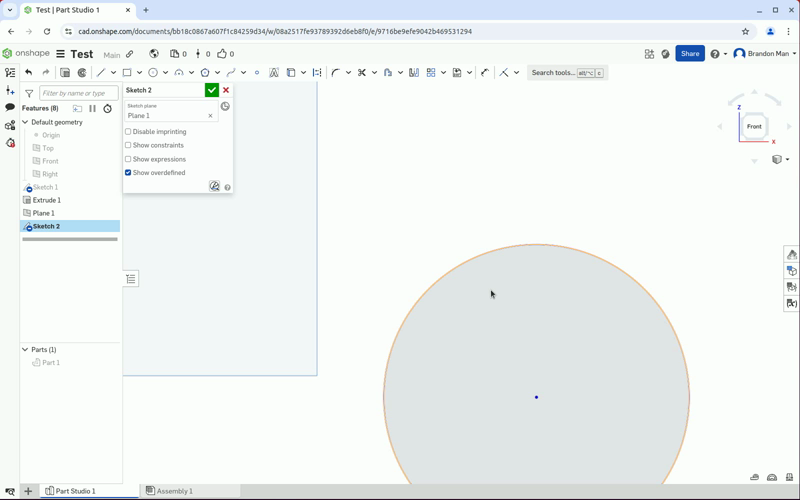
scroll(-6)
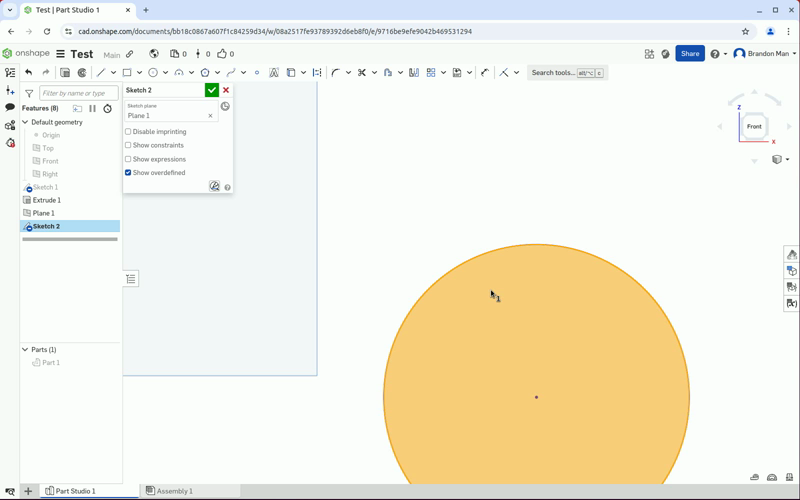
scroll(-6)
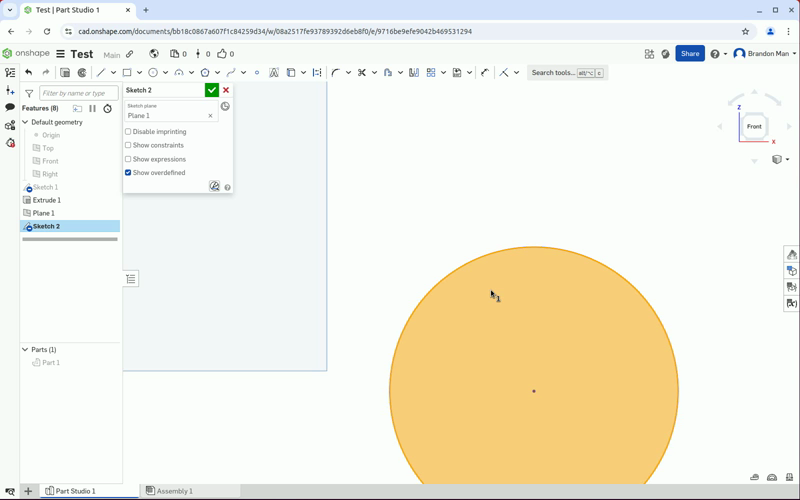
scroll(-6)
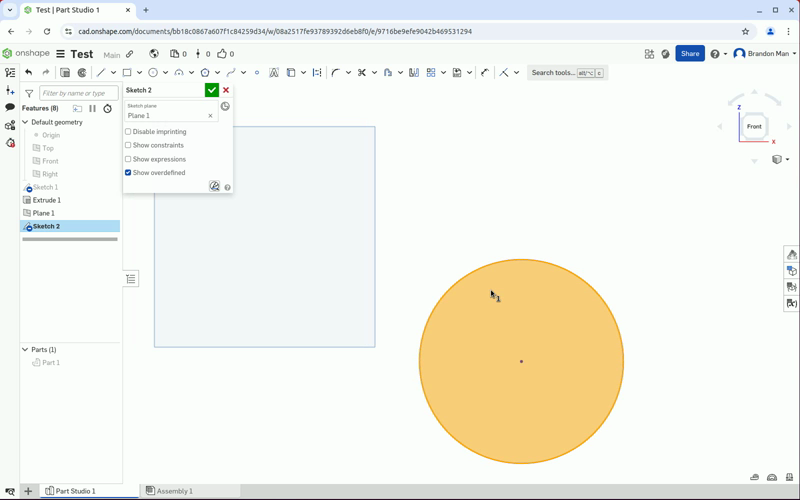
scroll(-6)
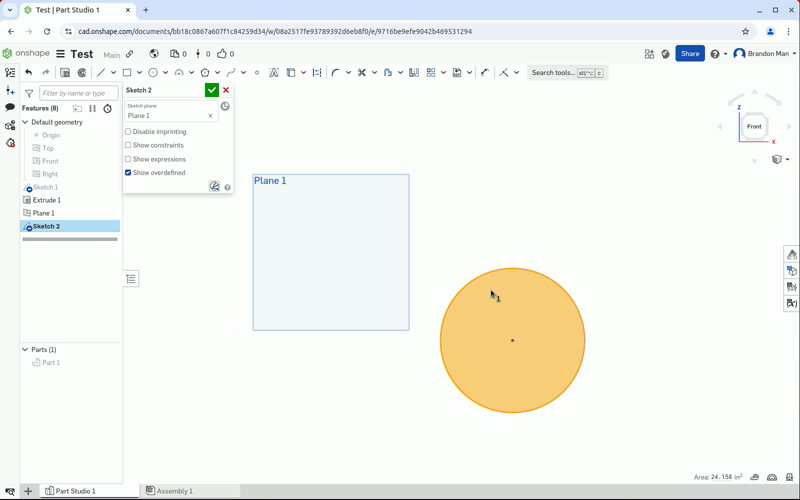
scroll(-6)
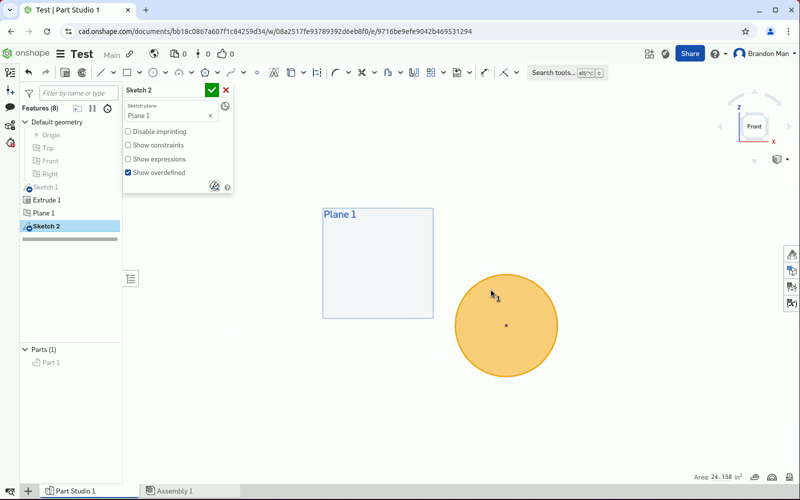
scroll(-6)
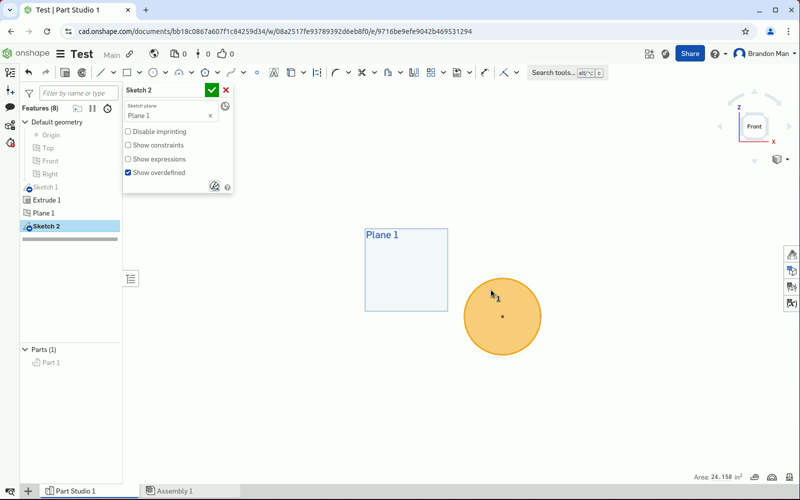
scroll(-6)
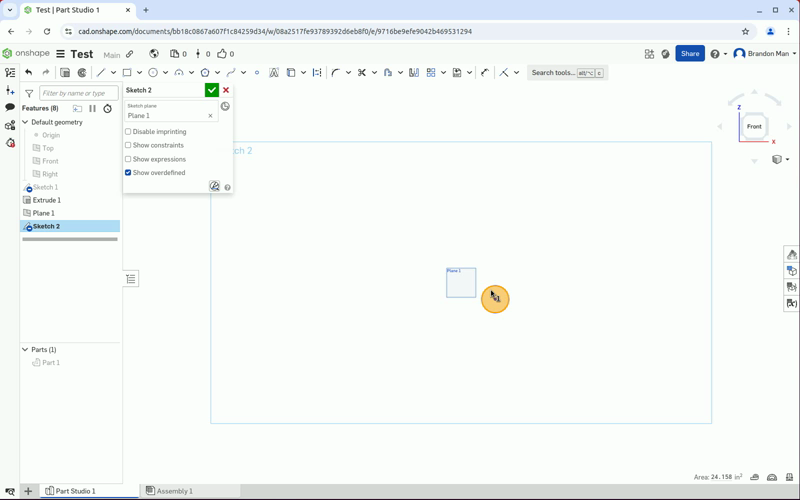
mouse_move(73, 352)
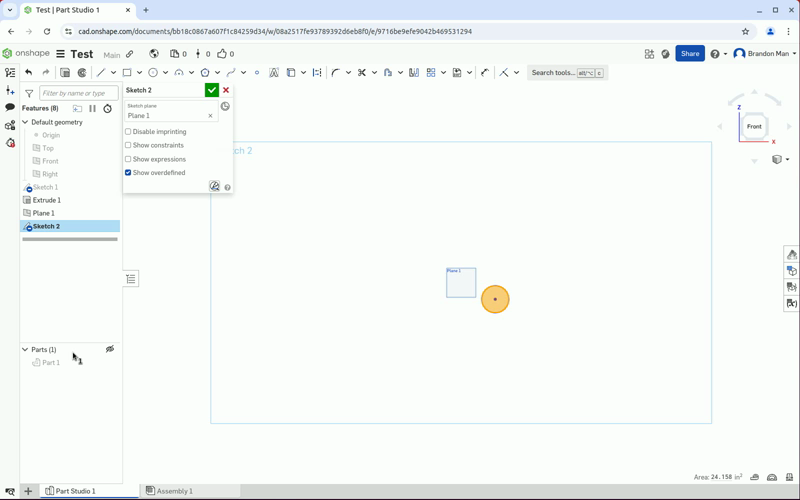
key(shift+y)
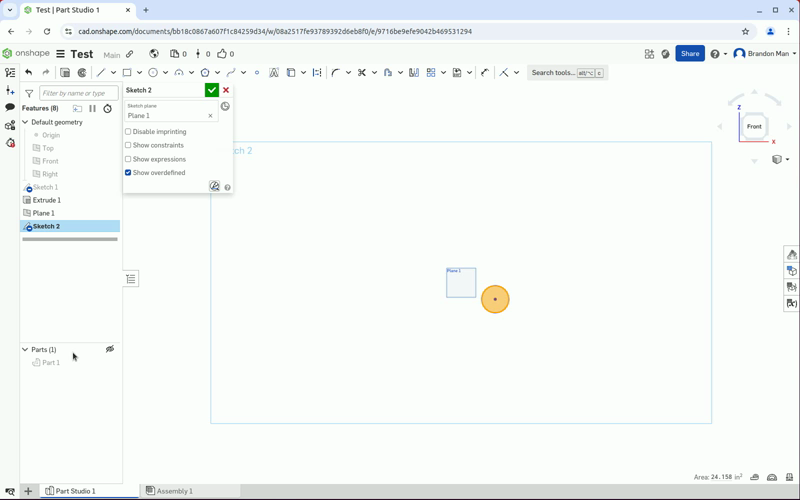
key(shift+e)
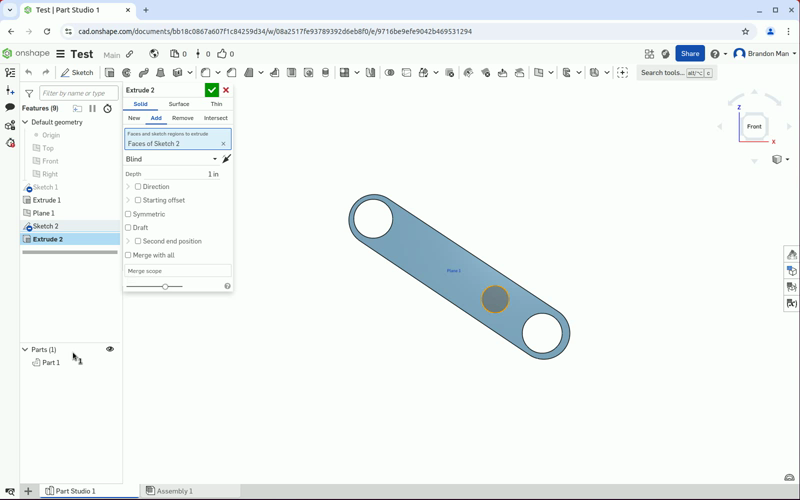
mouse_move(143, 106)
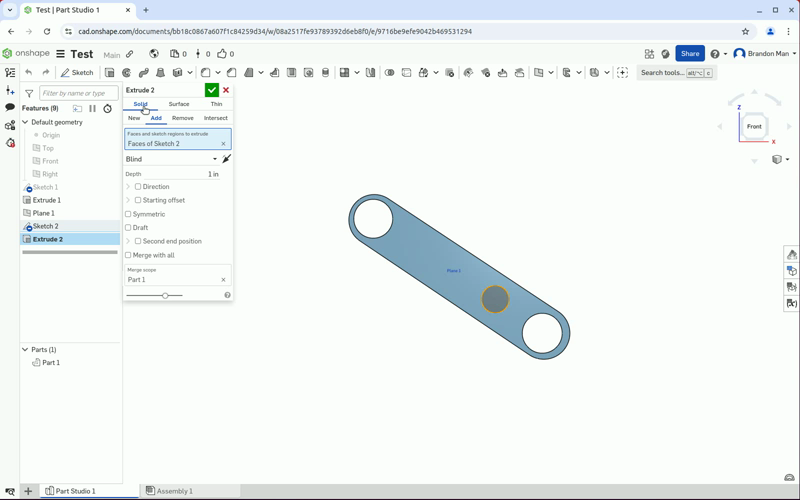
click(143, 106)
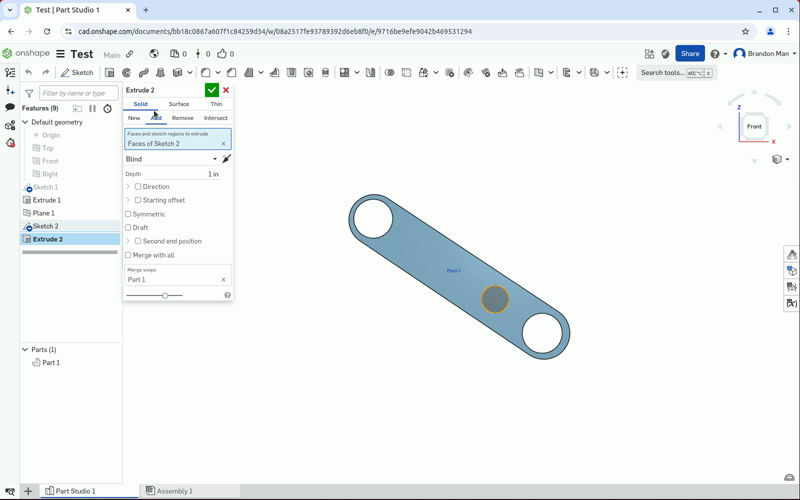
mouse_move(186, 120)
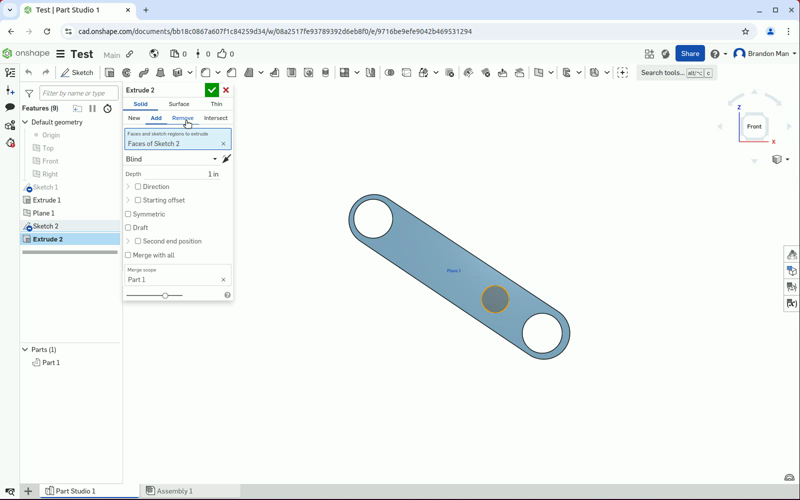
click(186, 120)
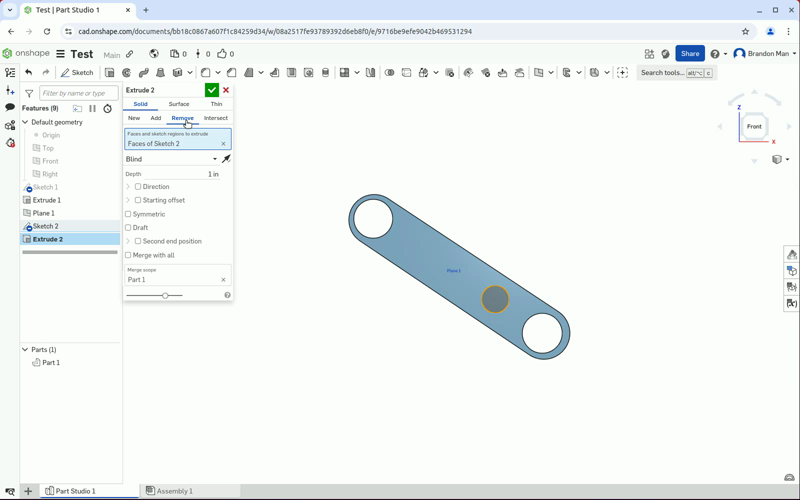
key(tab, 4)
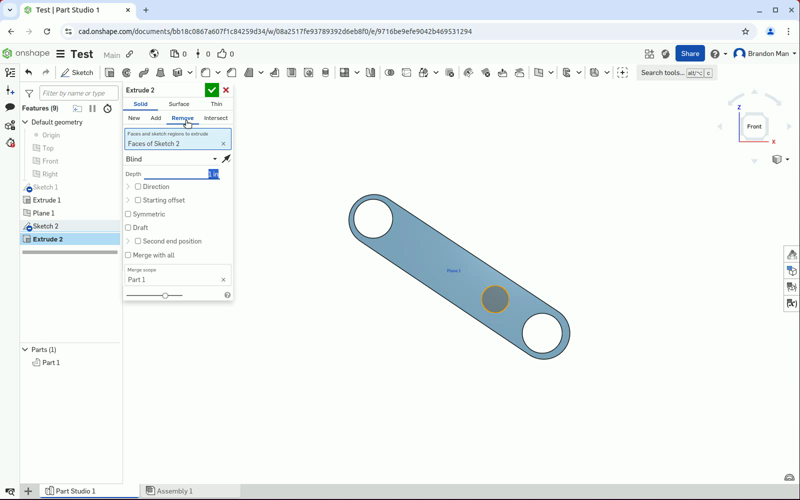
text(15.886)
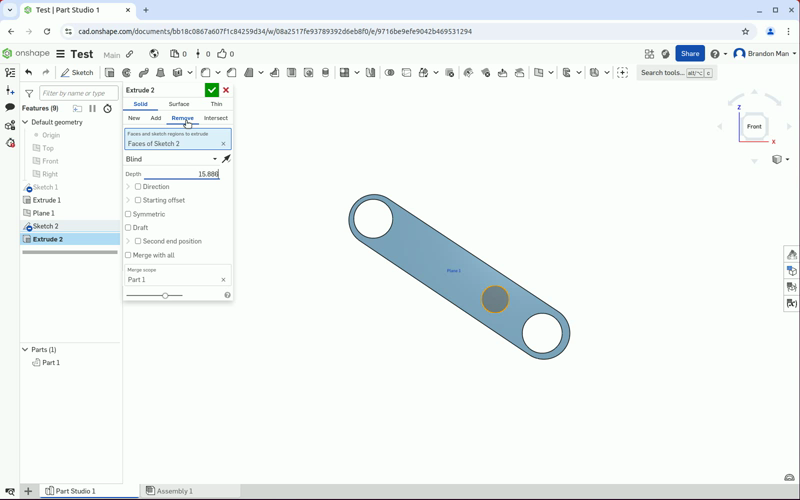
key(tab, 3)
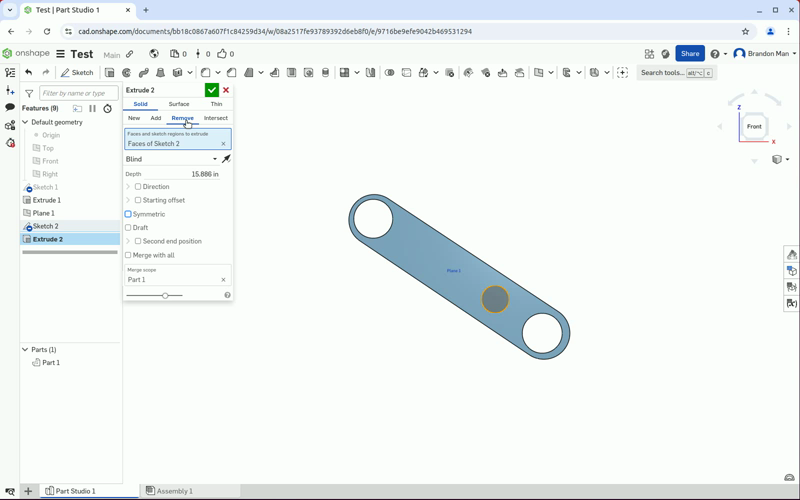
key(space)
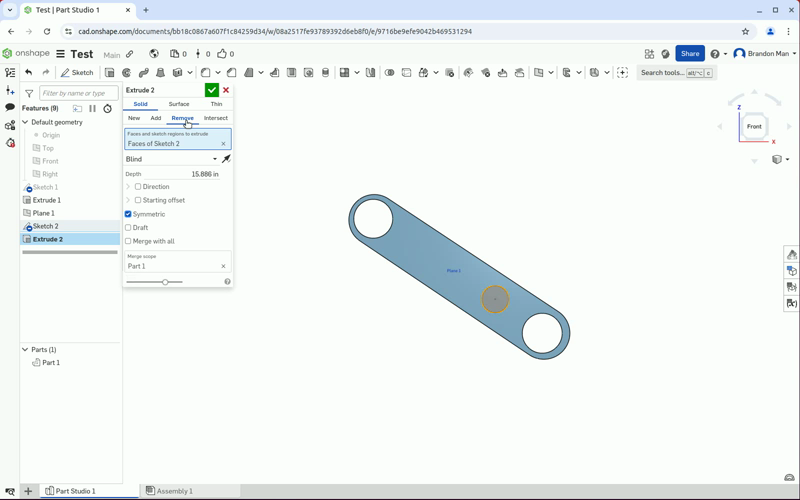
key(tab, 2)
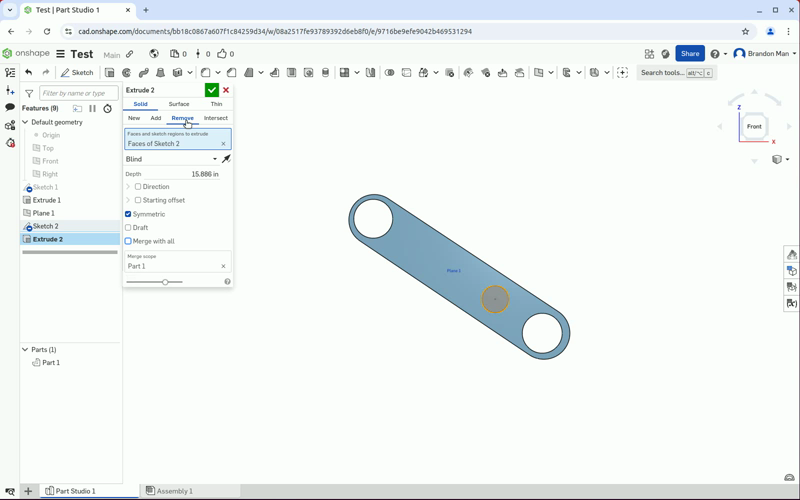
key(space)
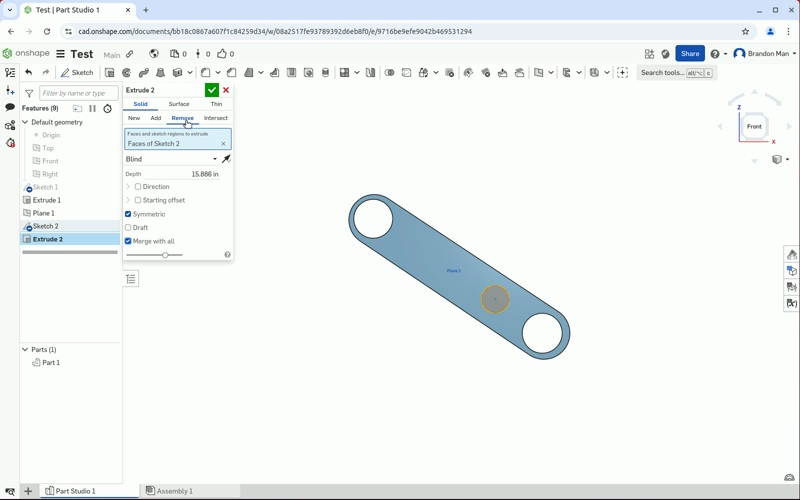
key(enter)
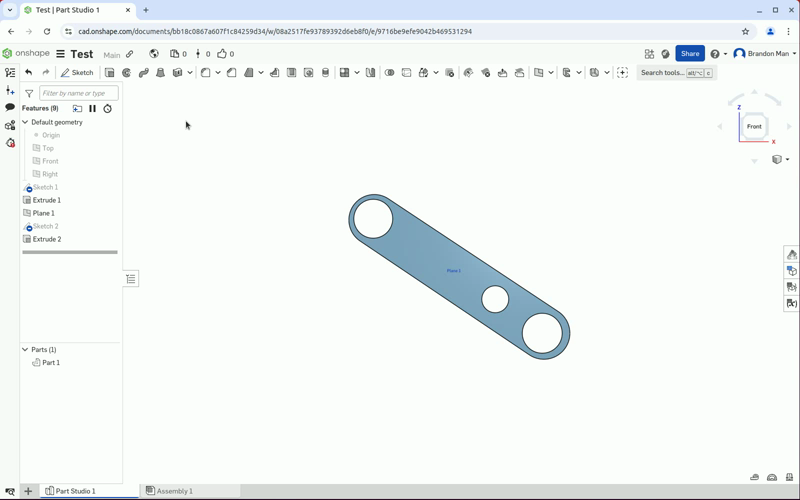
key(shift+h)
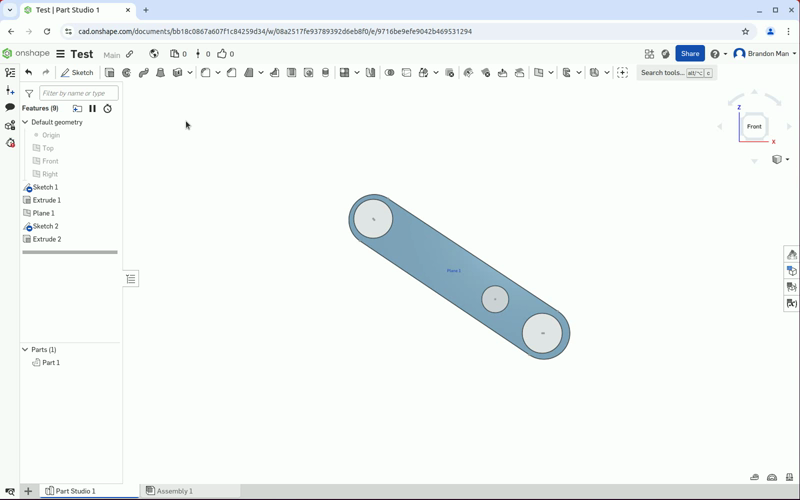
key(shift+h)
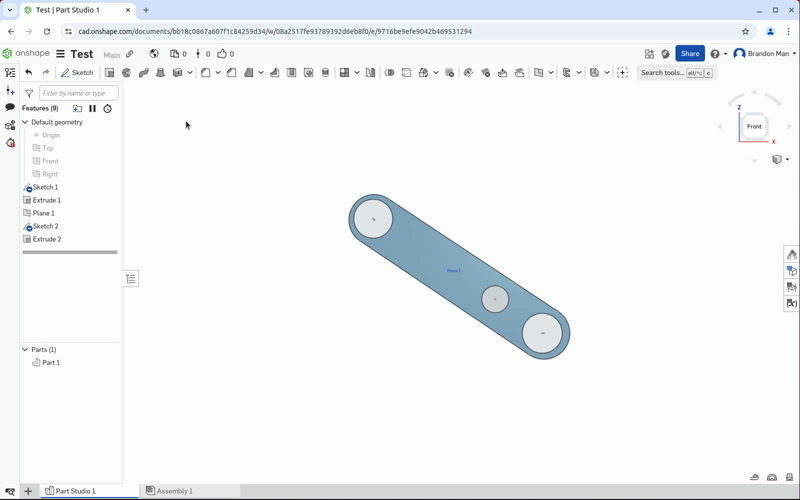
key(shift+7)
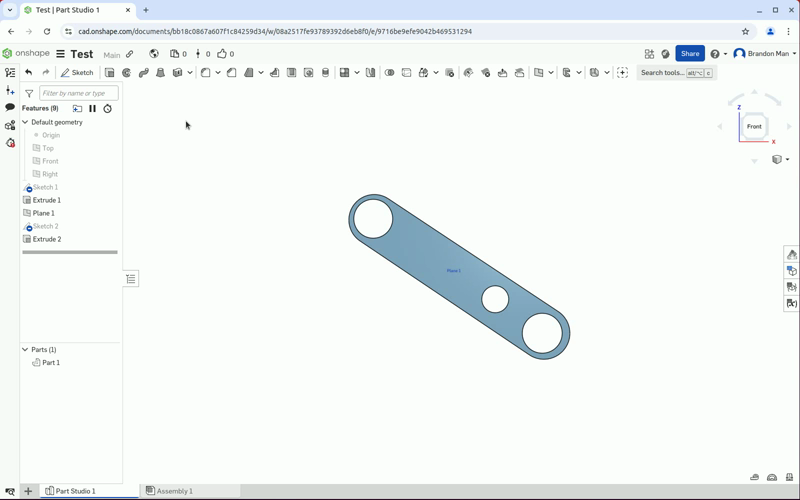
key(left, 2)
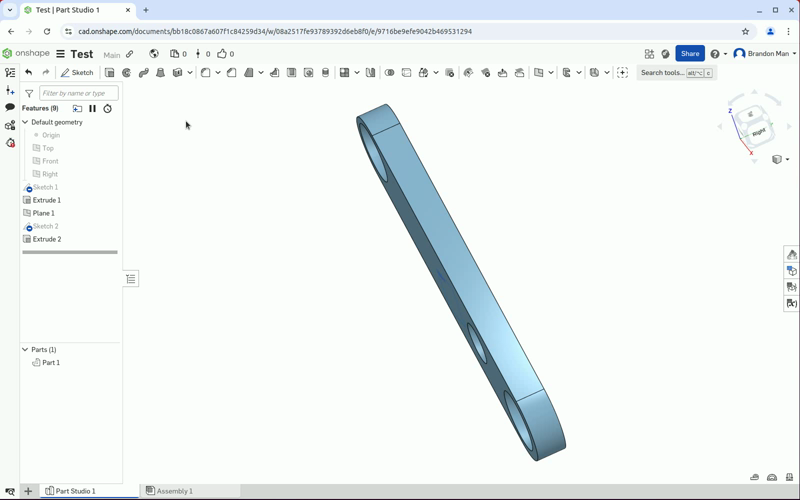
key(down, 2)
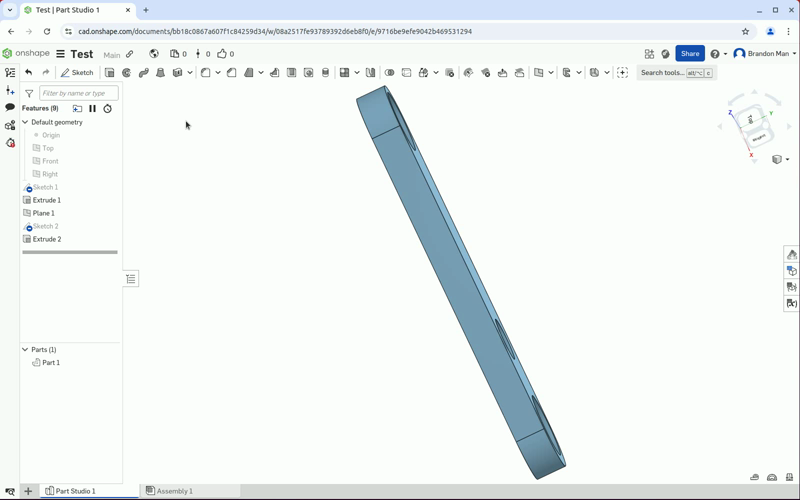
key(up, 2)
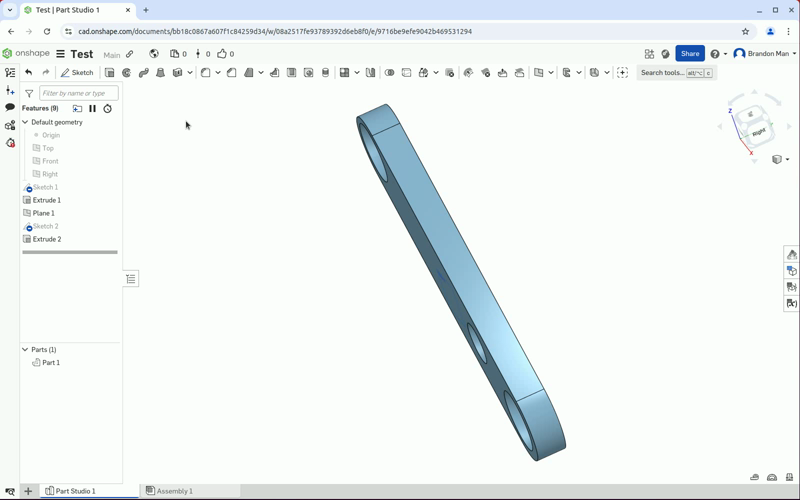
key(right, 2)
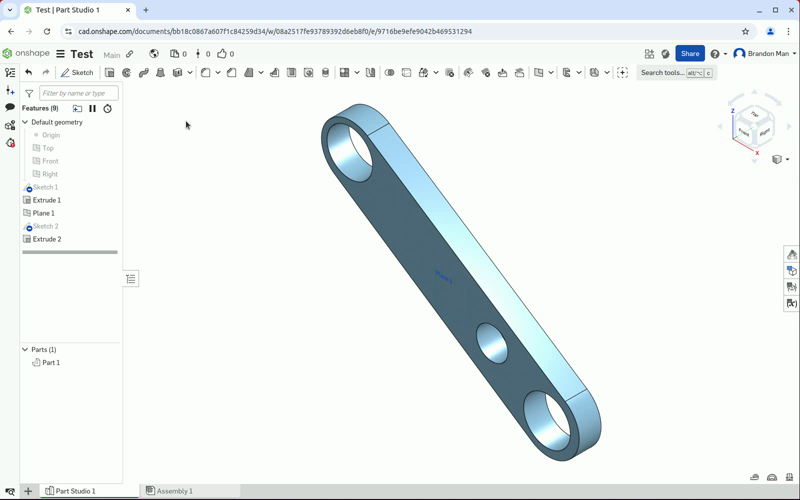
mouse_move(73, 189)
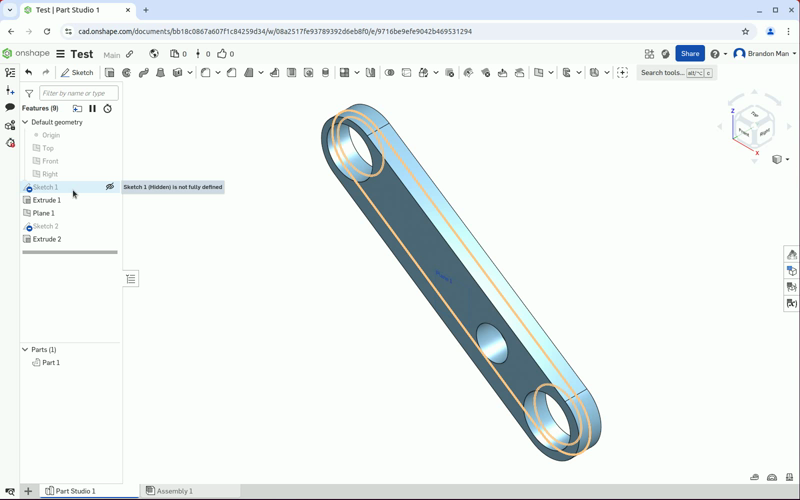
click(73, 189)